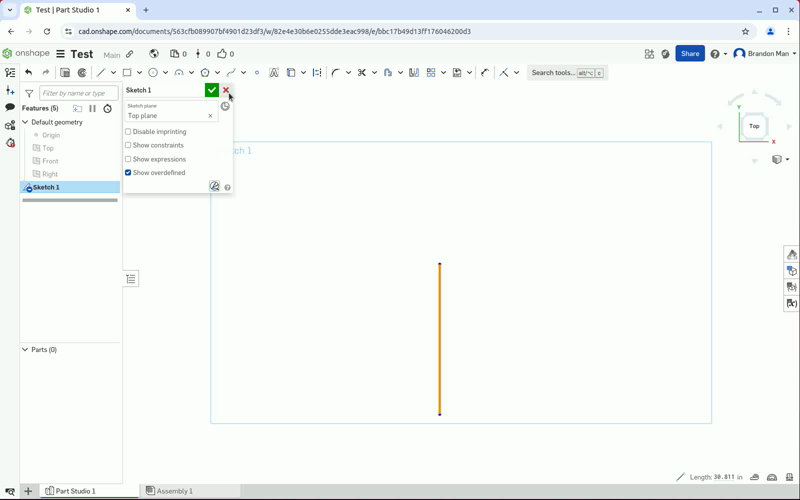
key(shift+h)
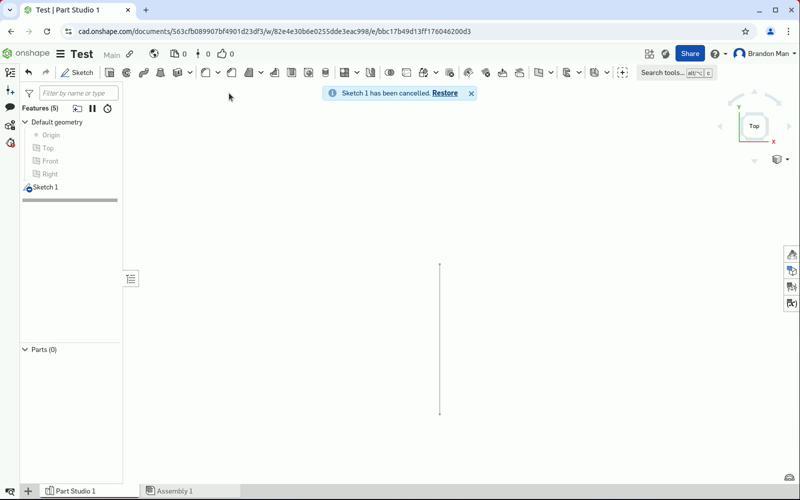
mouse_move(73, 352)
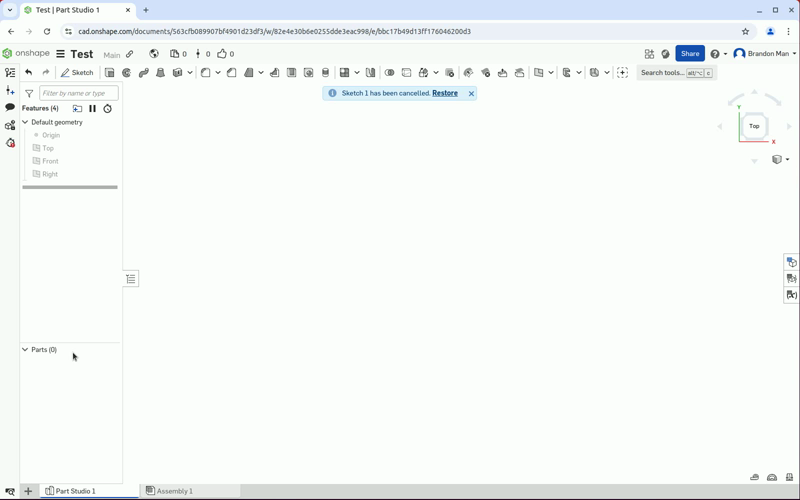
key(y)
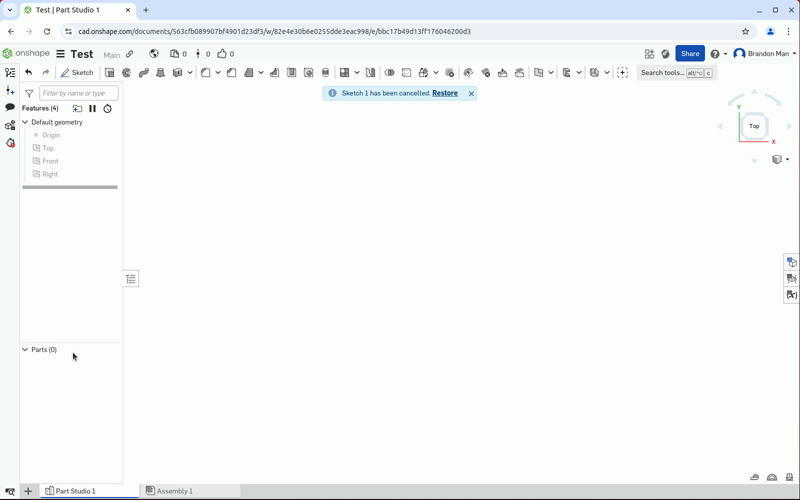
key(shift+p)
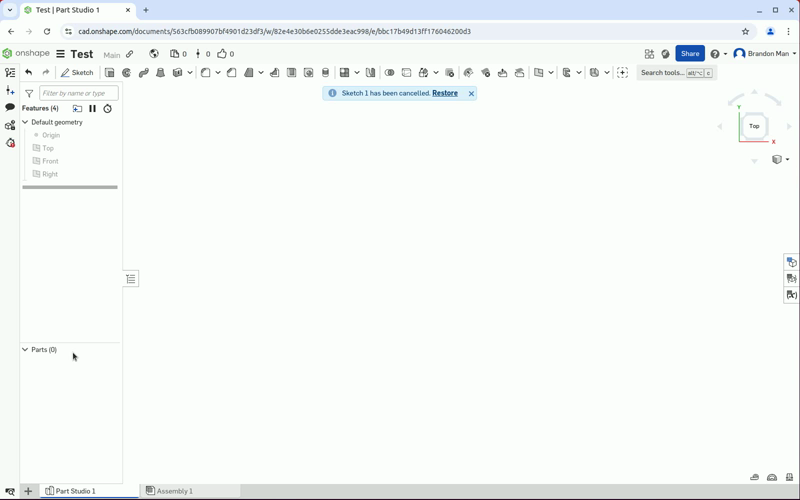
key(space)
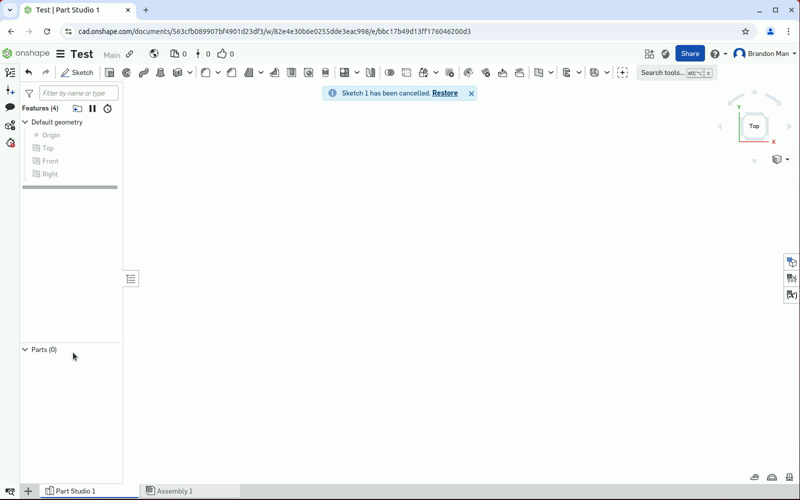
key_down(shift)
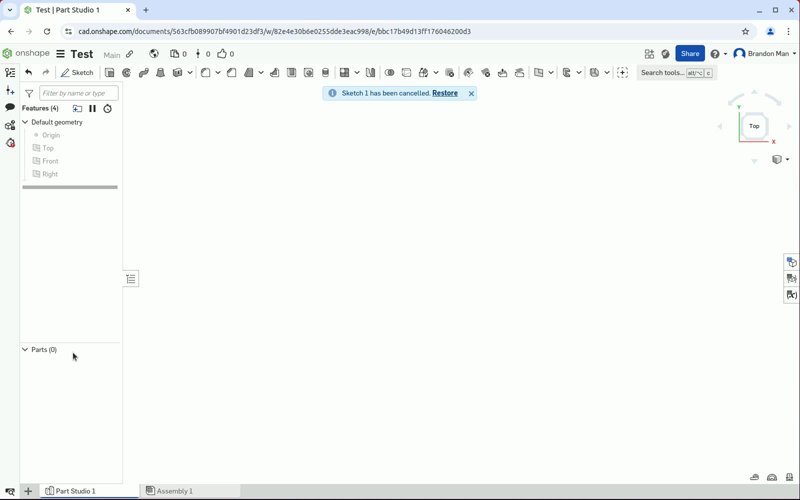
key(up)
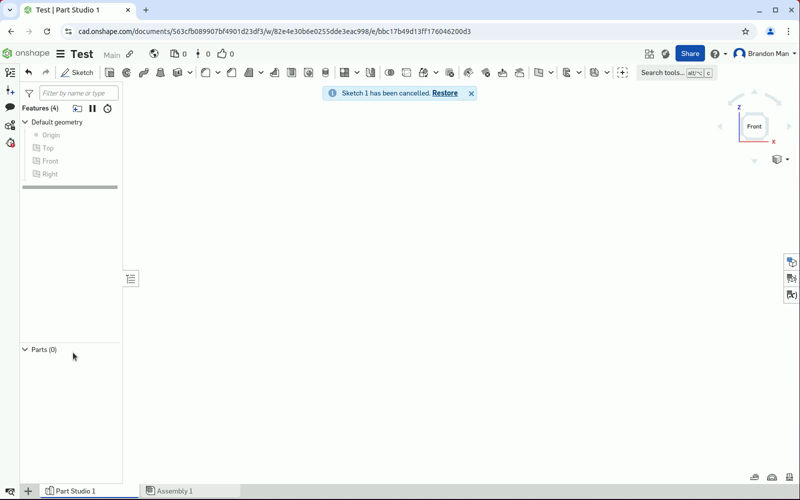
key_up(shift)
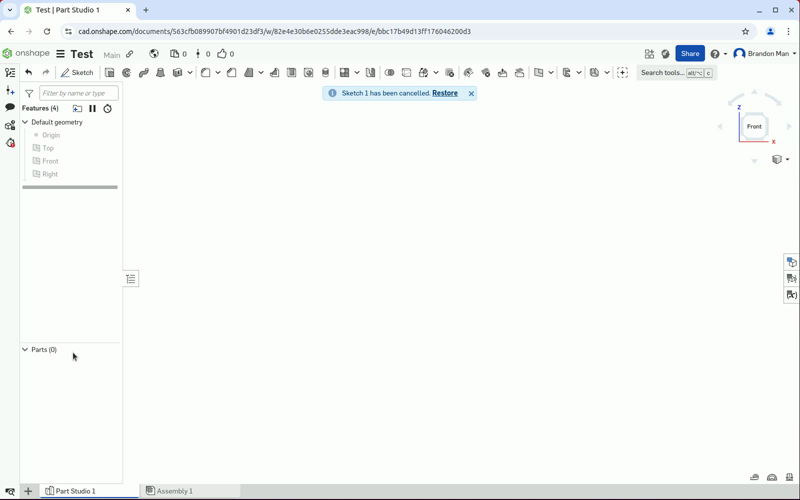
mouse_move(73, 352)
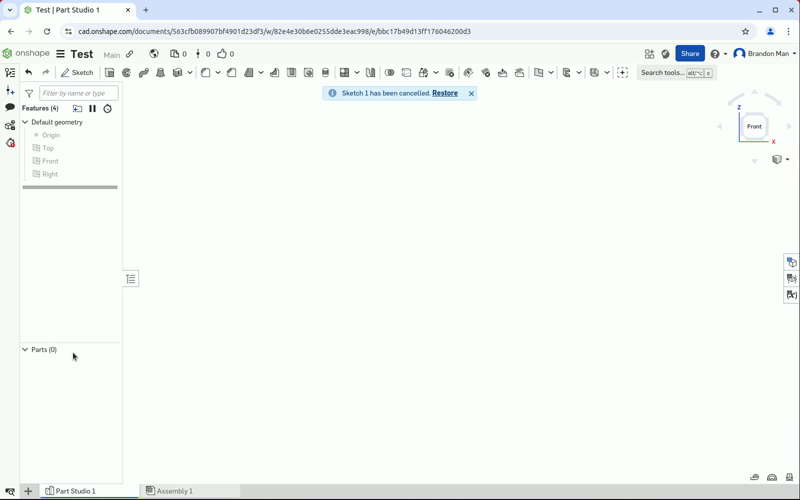
key(shift+y)
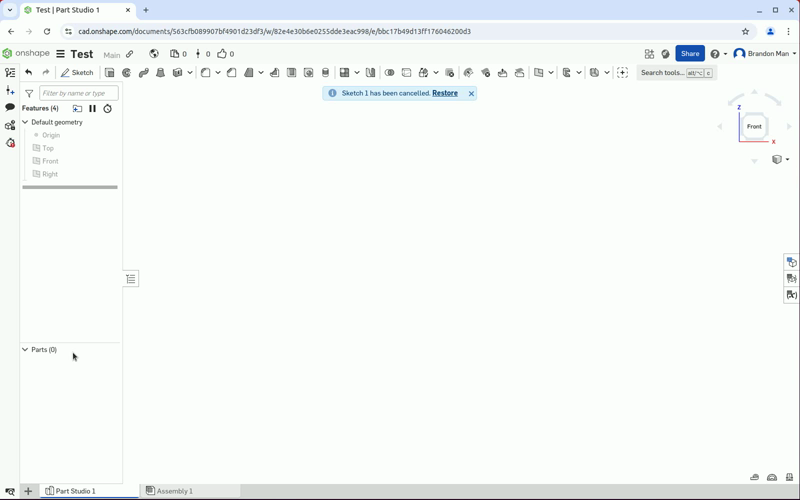
key(shift+s)
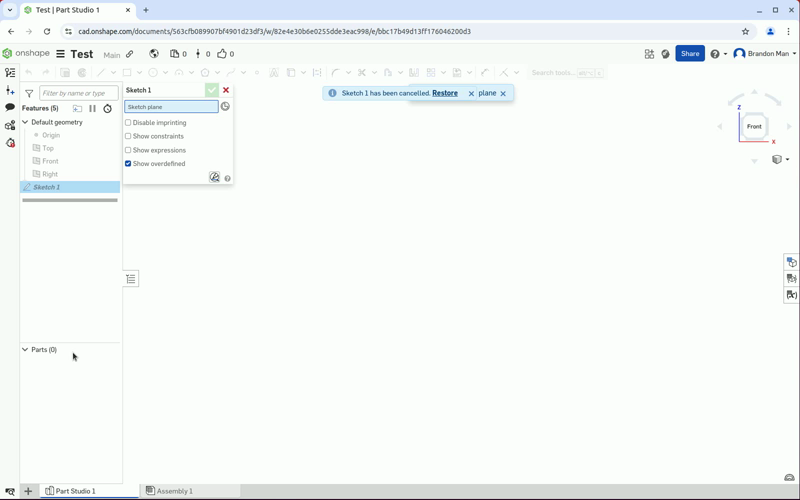
mouse_move(73, 163)
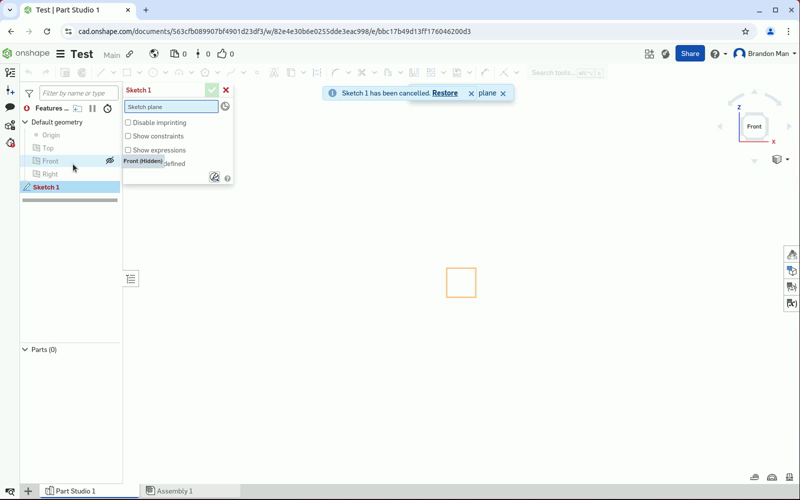
click(73, 163)
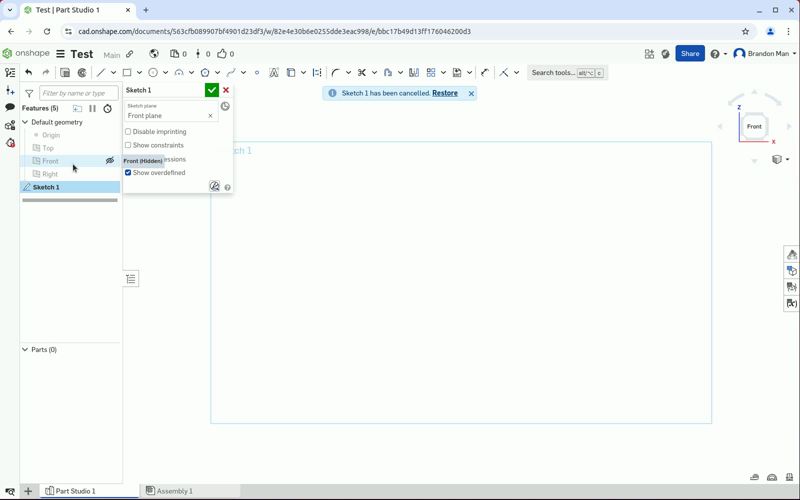
mouse_move(73, 352)
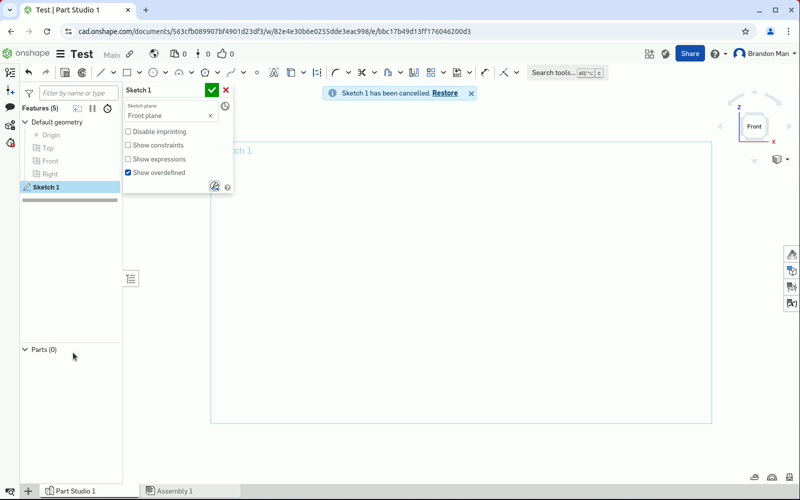
key(y)
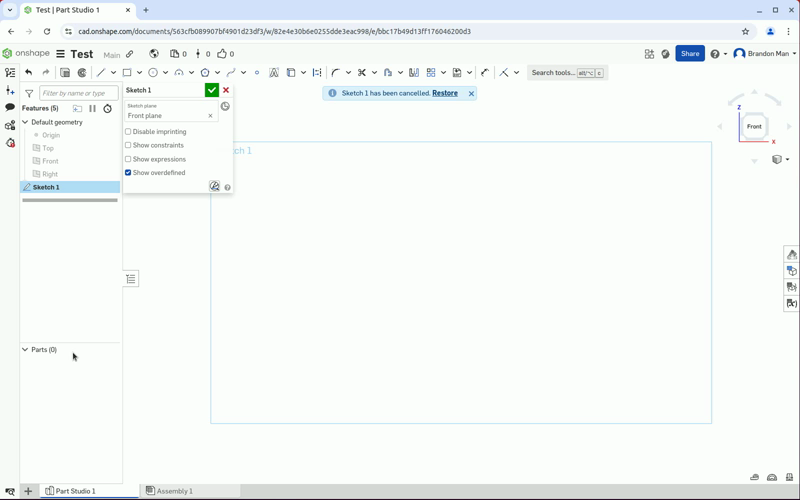
key(l)
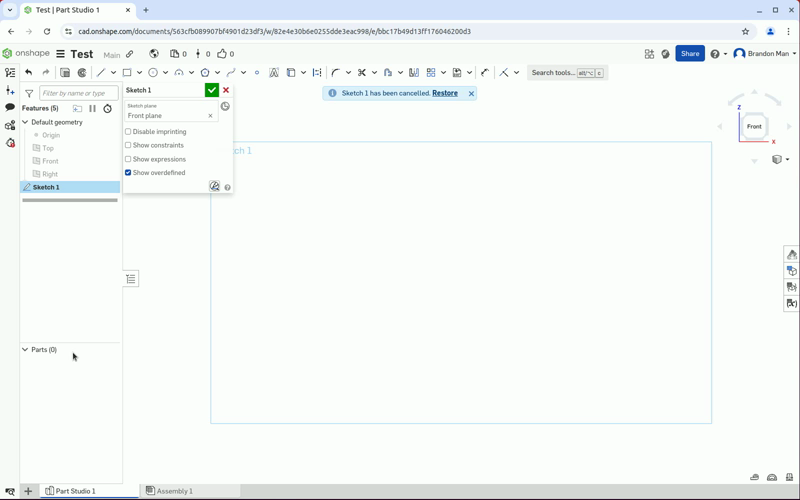
key_down(shift)
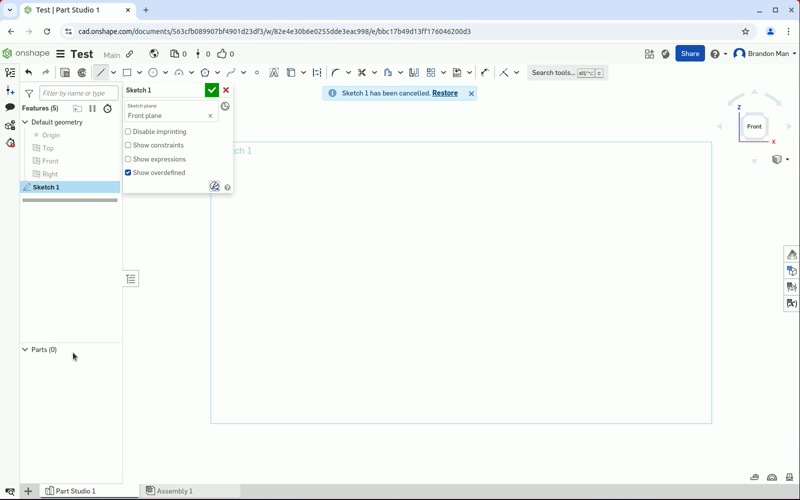
mouse_move(430, 272)
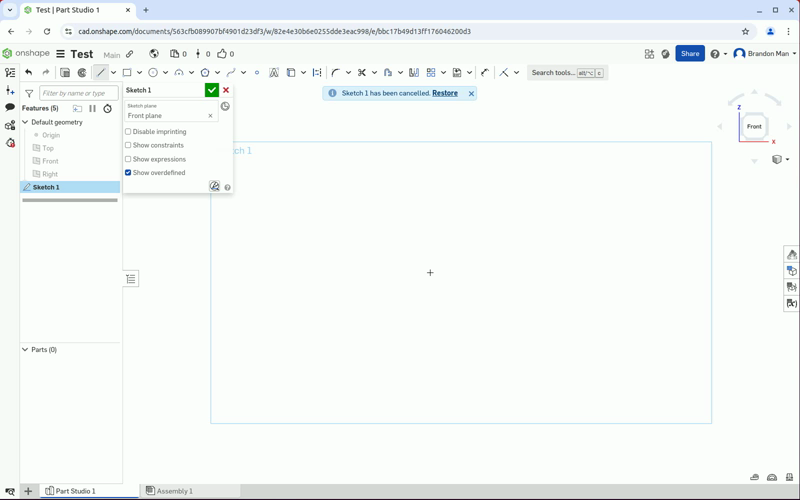
click(430, 272)
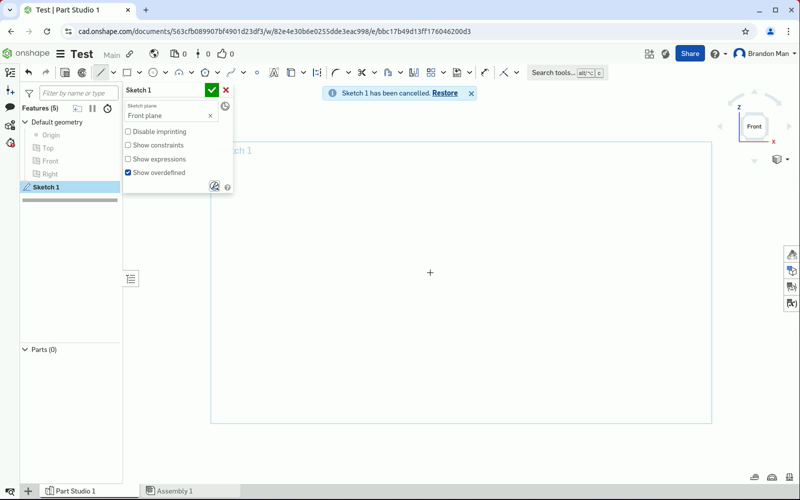
key_up(shift)
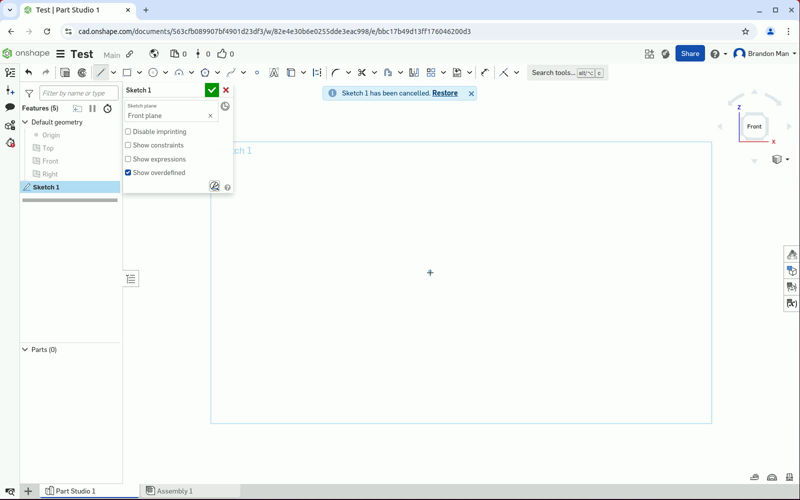
key_down(shift)
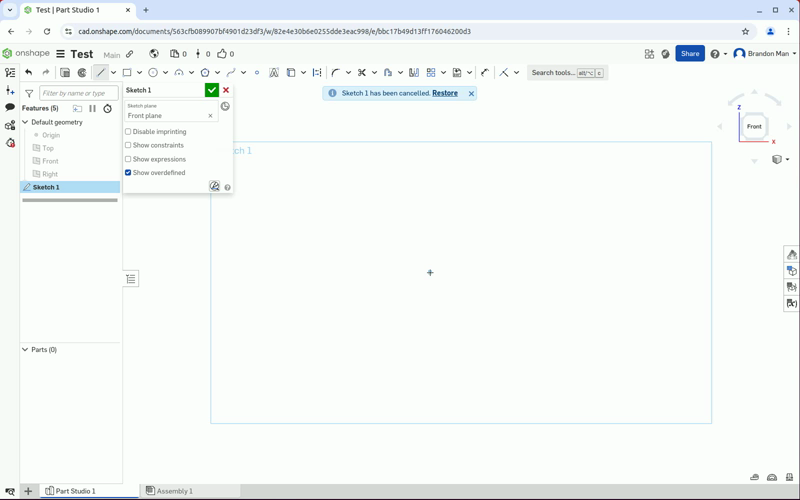
mouse_move(460, 272)
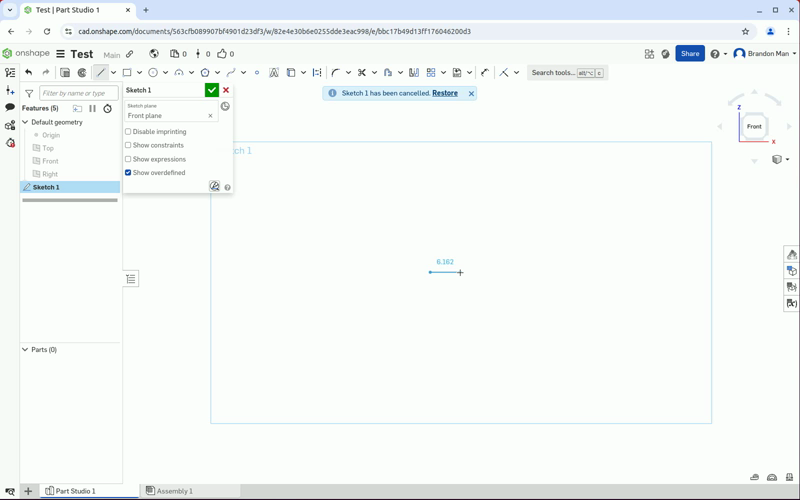
mouse_move(464, 272)
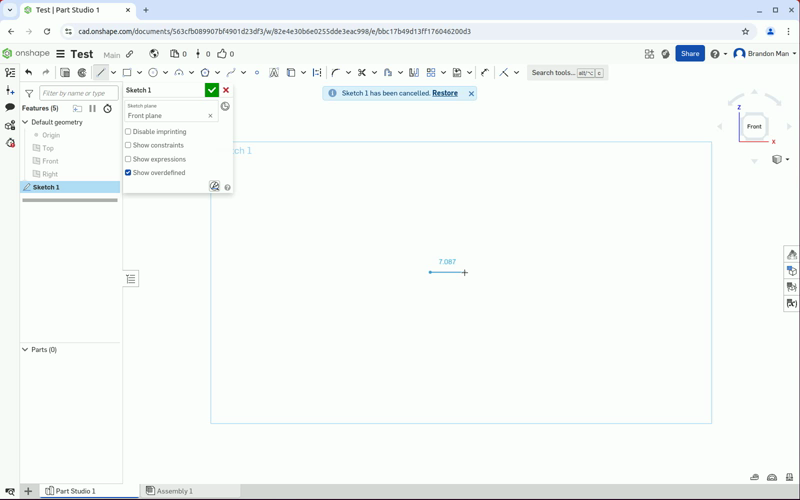
click(464, 272)
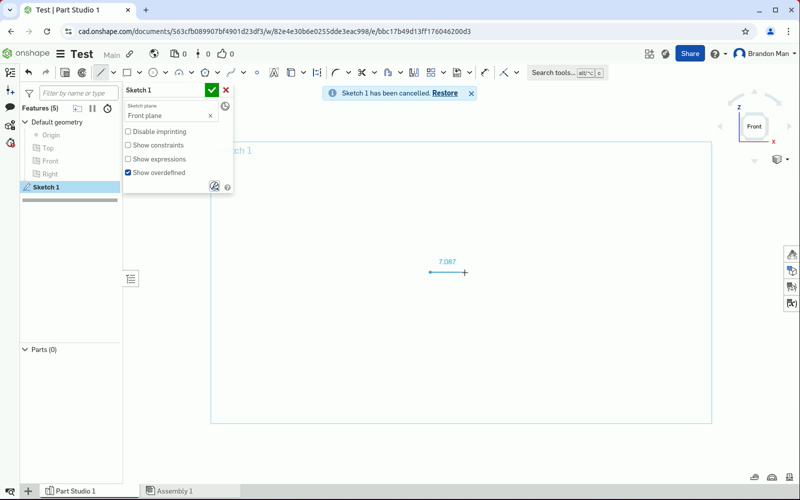
key_up(shift)
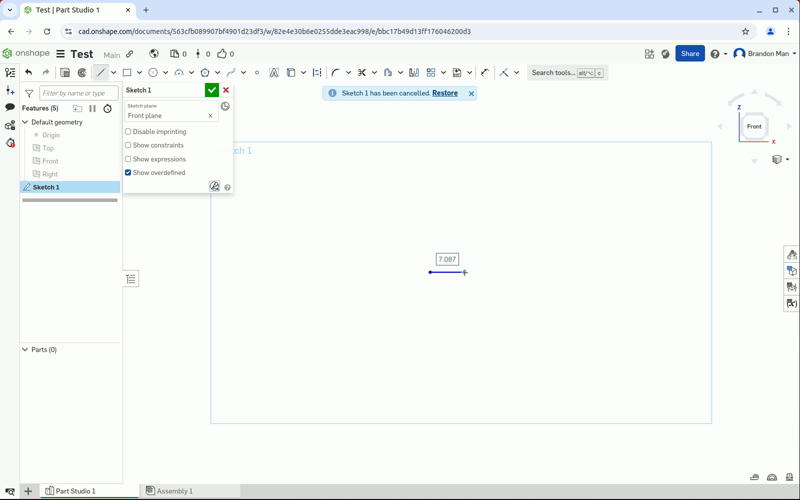
key_down(shift)
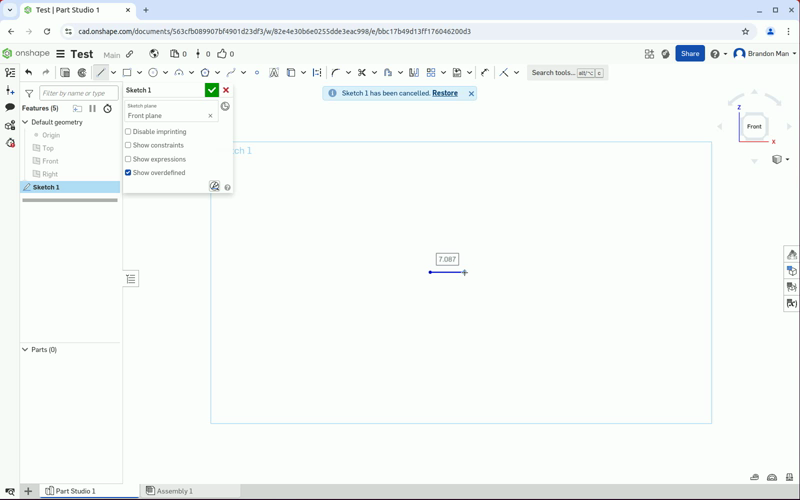
mouse_move(495, 272)
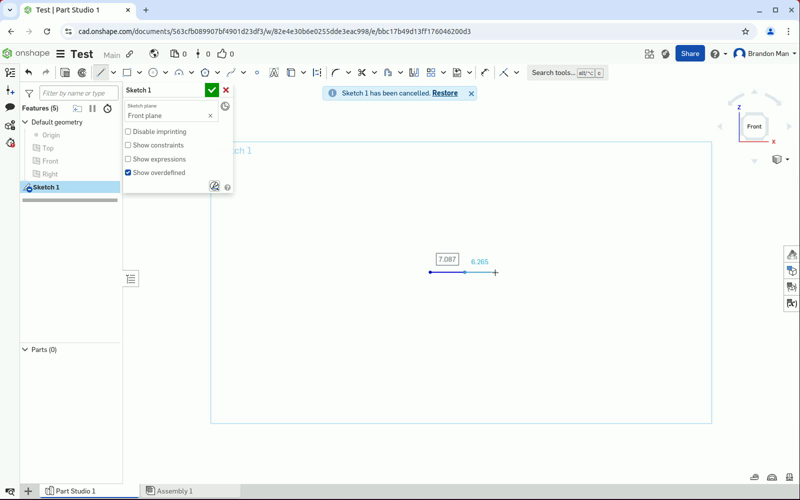
mouse_move(464, 237)
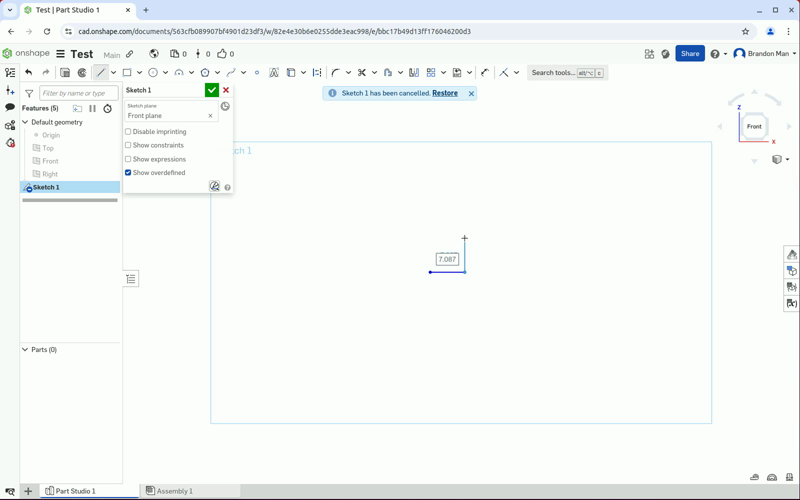
click(464, 237)
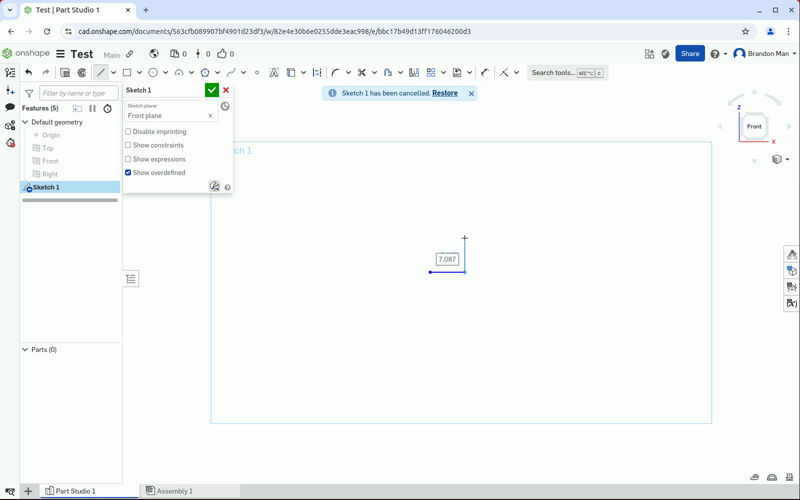
key_up(shift)
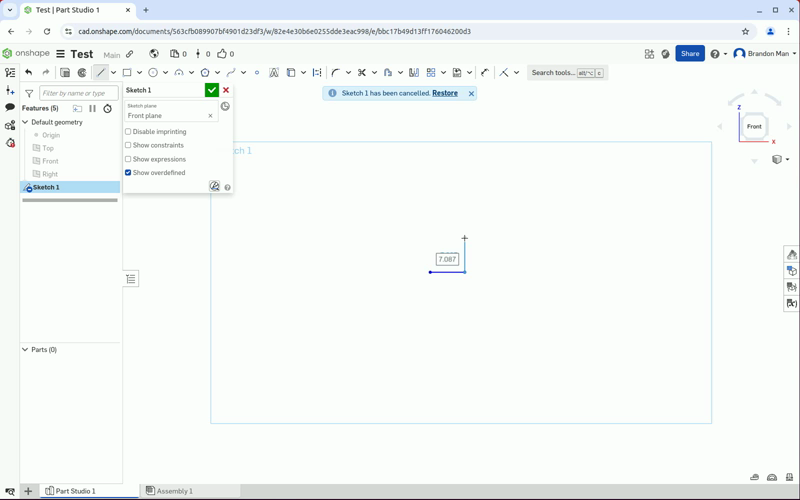
key_down(shift)
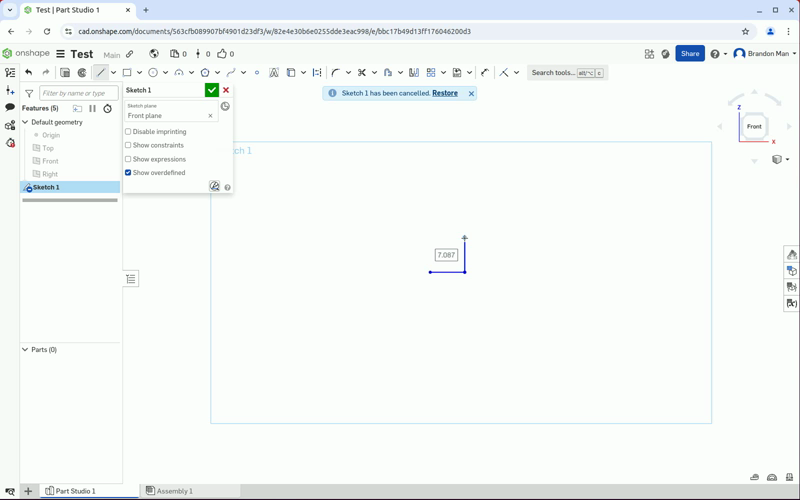
mouse_move(495, 237)
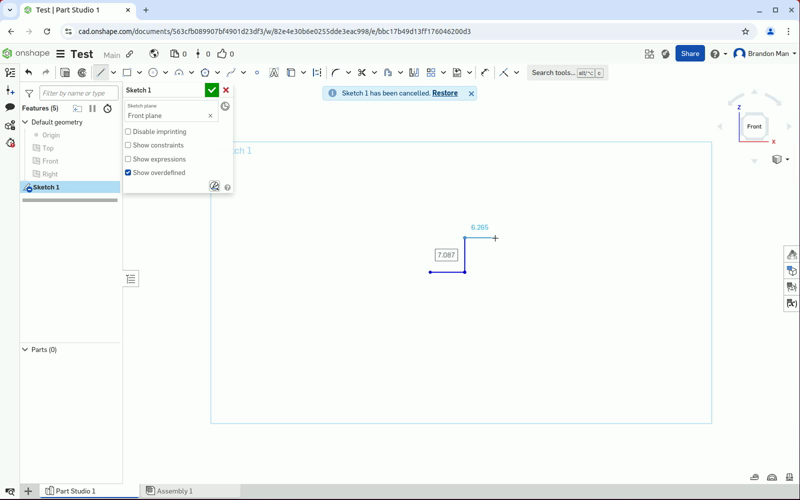
mouse_move(430, 237)
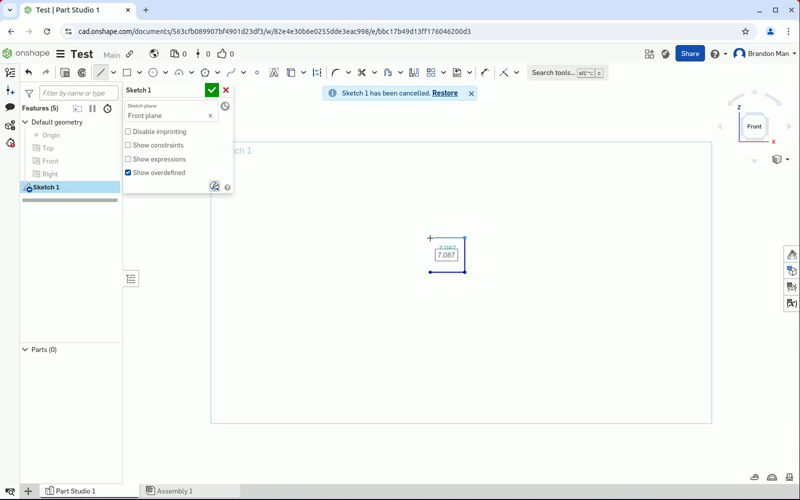
click(430, 237)
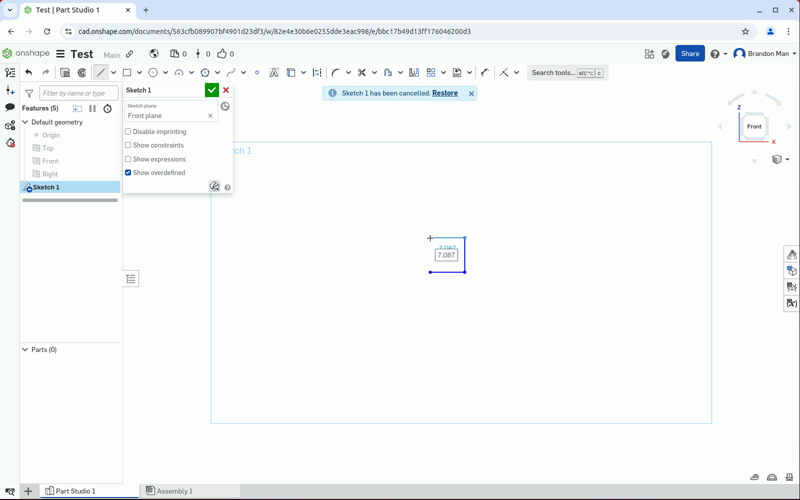
key_up(shift)
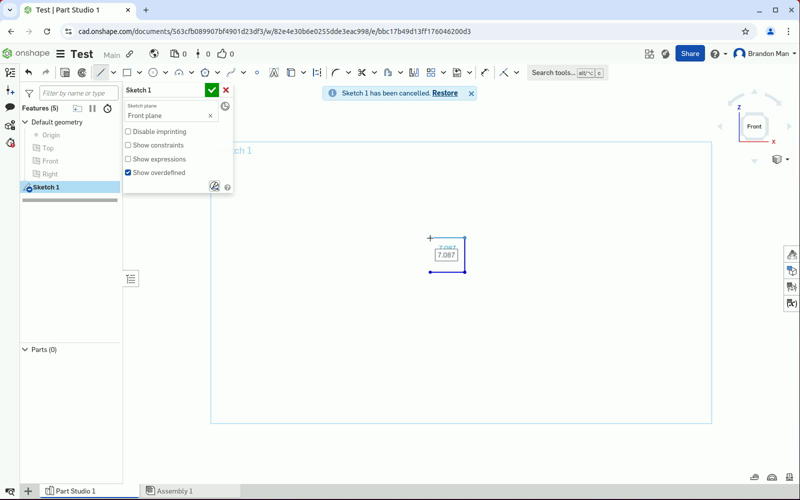
mouse_move(460, 237)
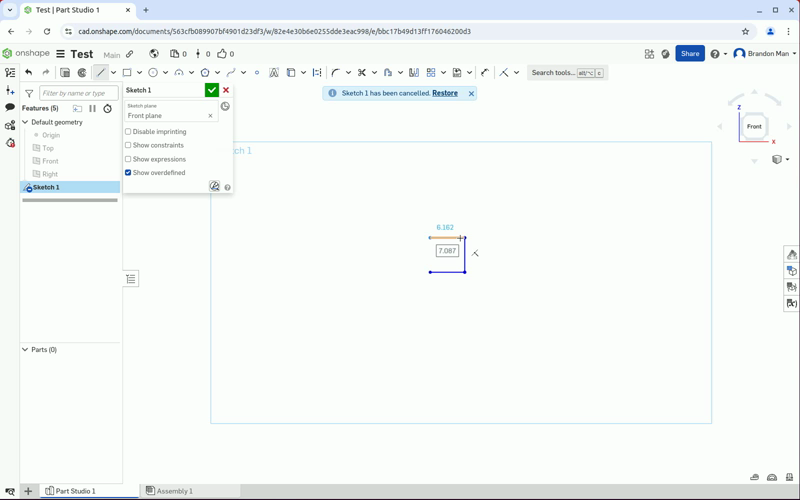
key_down(shift)
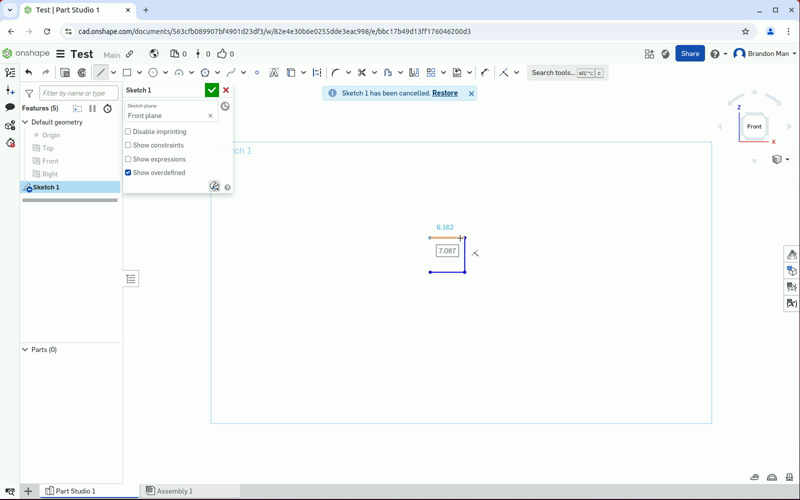
mouse_move(430, 272)
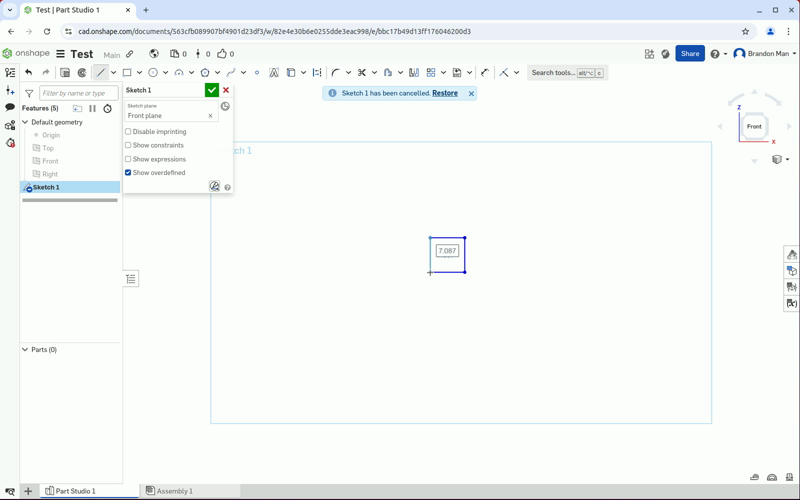
key_up(shift)
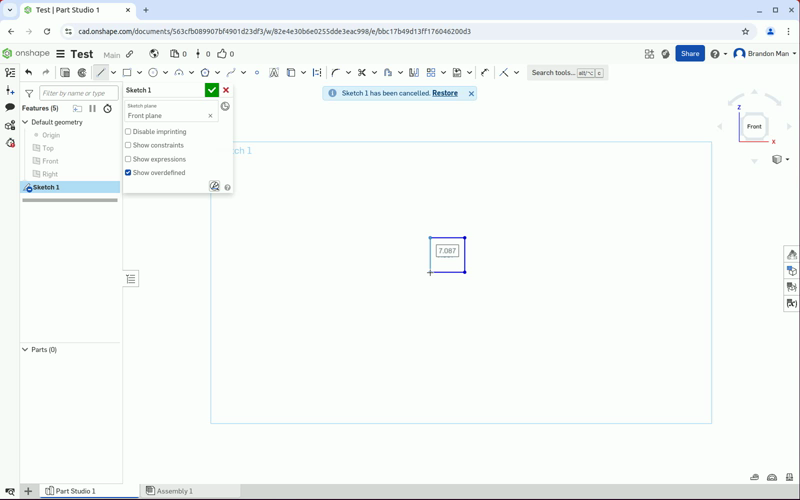
click(430, 272)
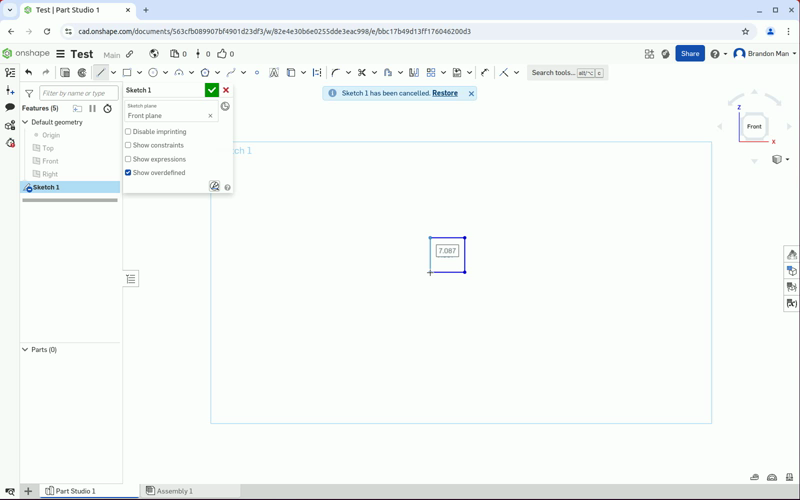
key(esc)
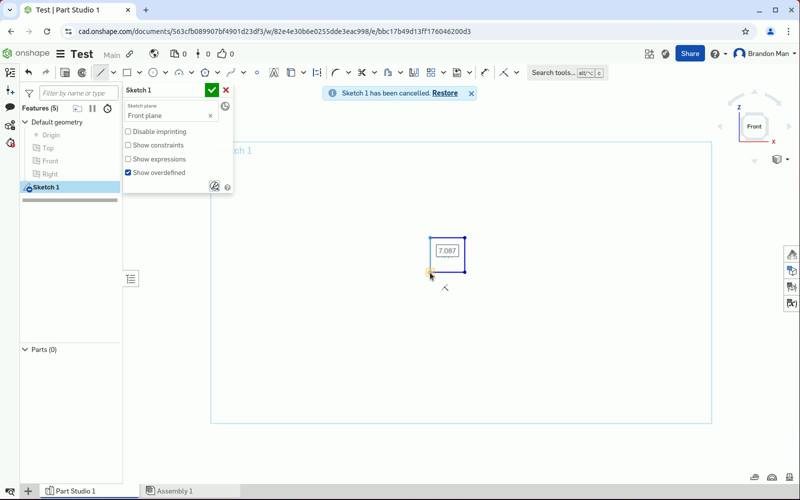
mouse_move(446, 248)
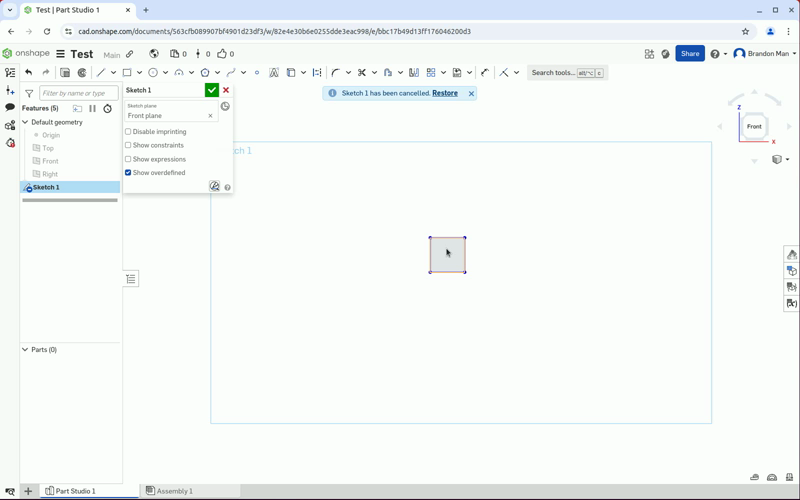
scroll(6)
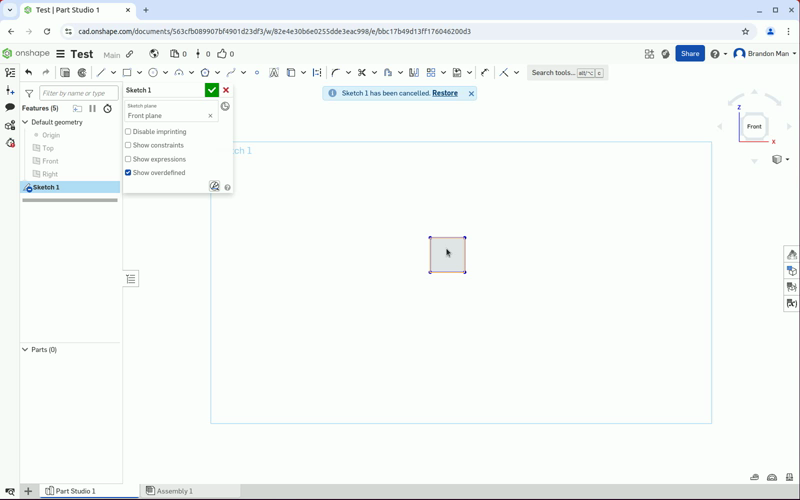
scroll(6)
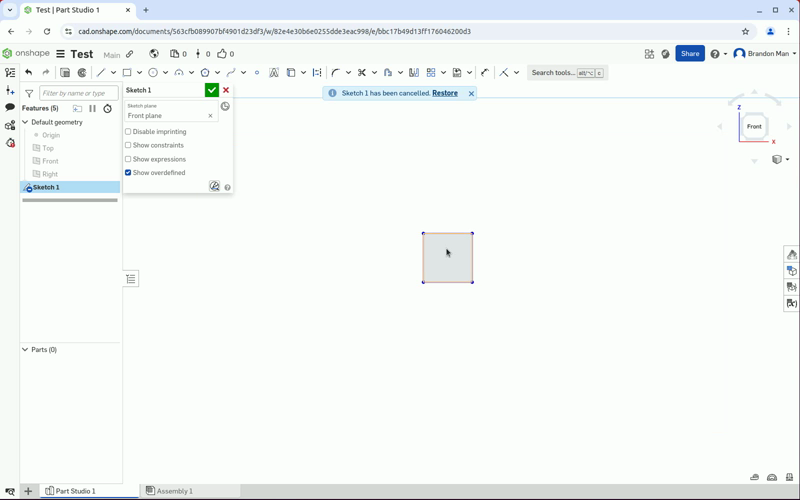
scroll(6)
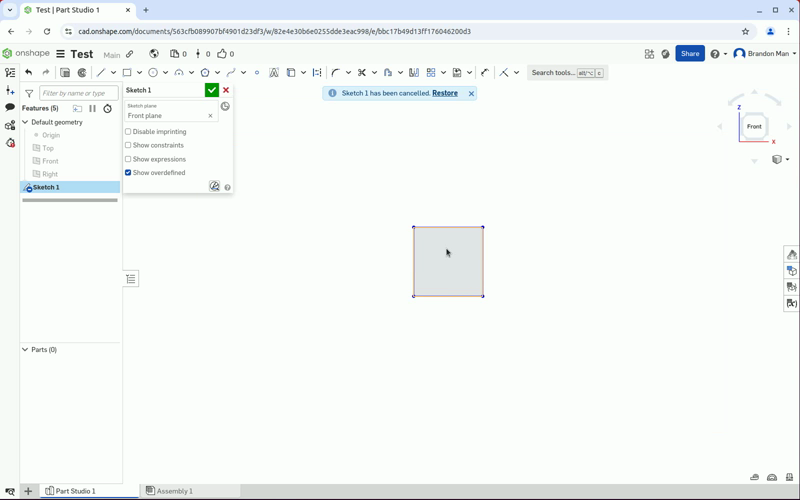
scroll(6)
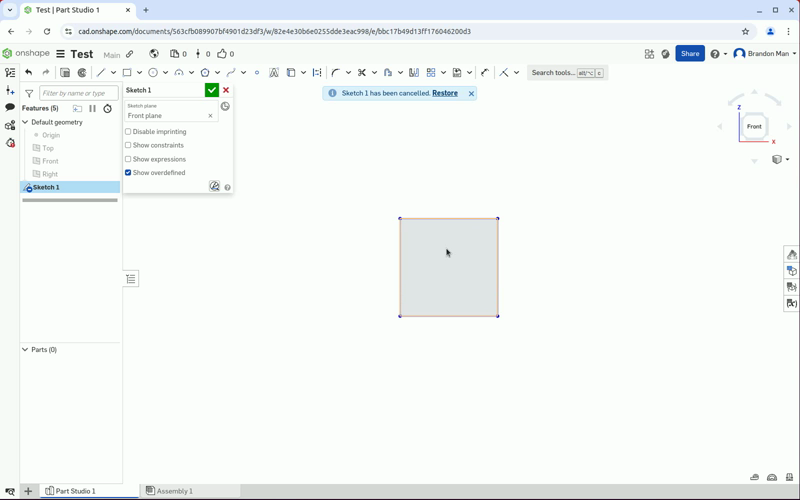
scroll(6)
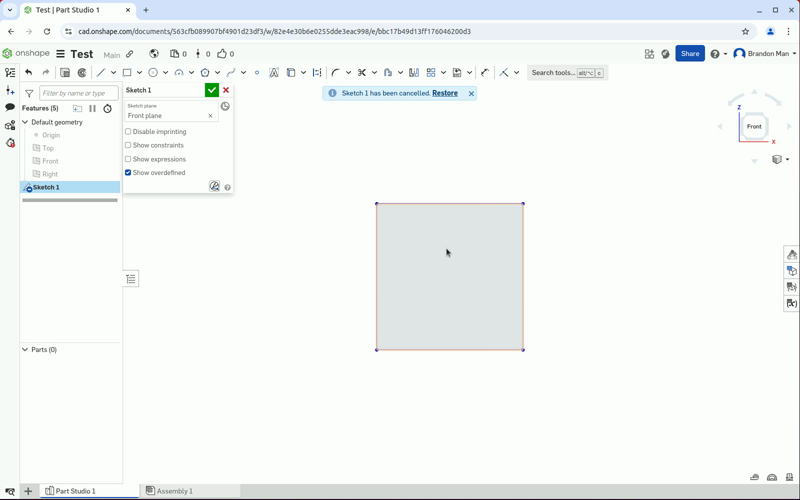
scroll(6)
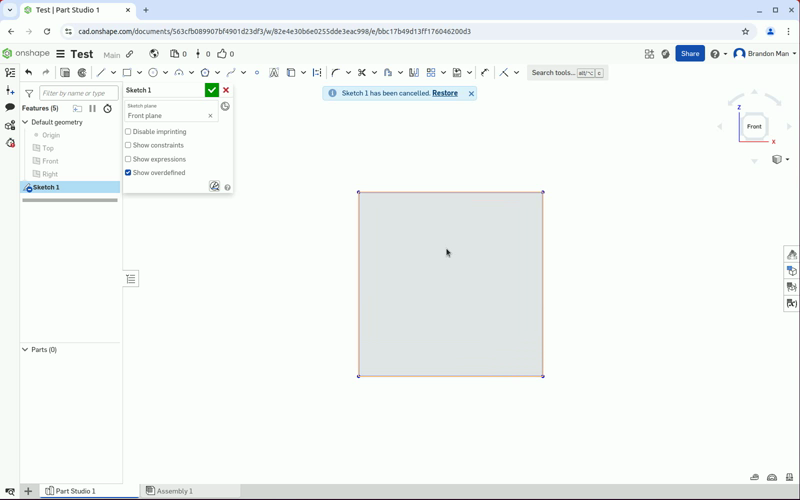
scroll(6)
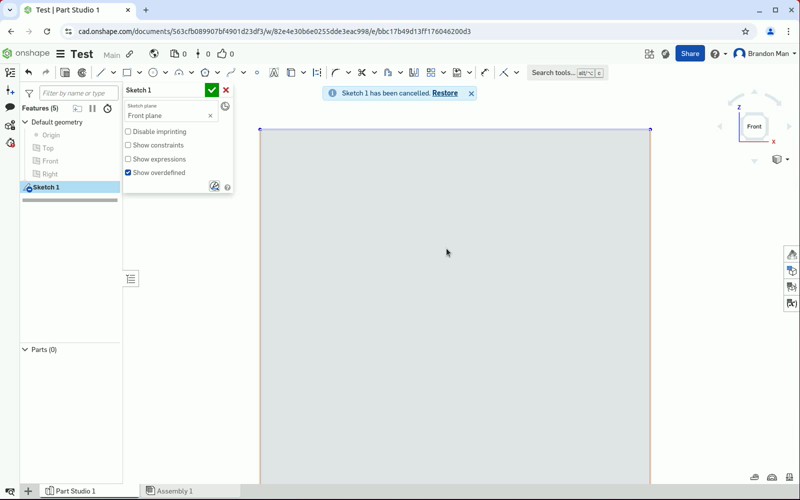
click(446, 248)
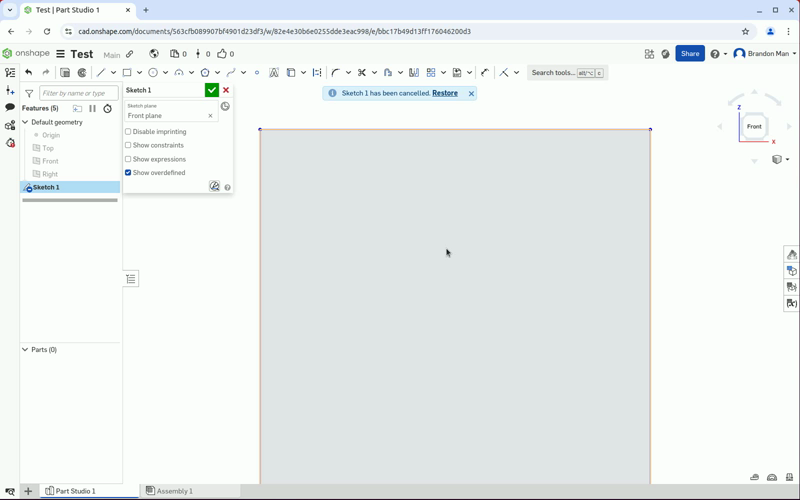
scroll(-6)
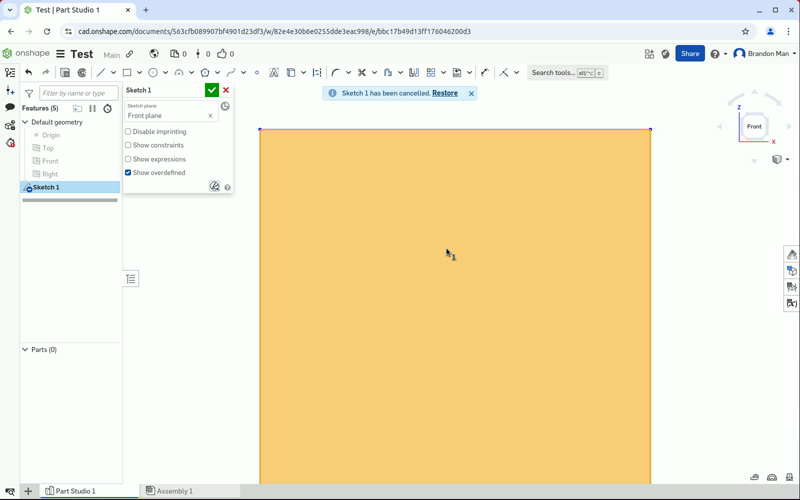
scroll(-6)
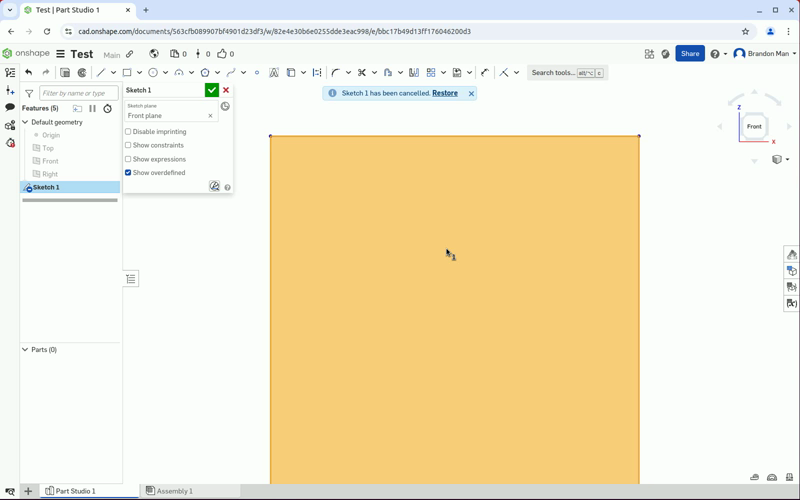
scroll(-6)
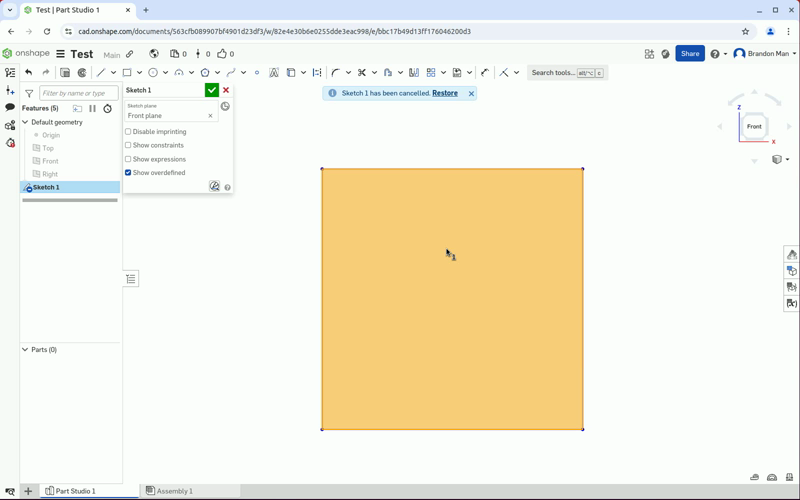
scroll(-6)
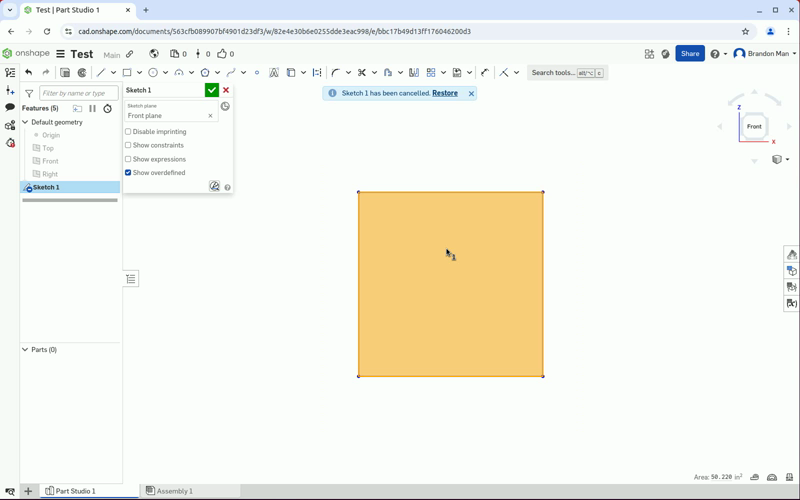
scroll(-6)
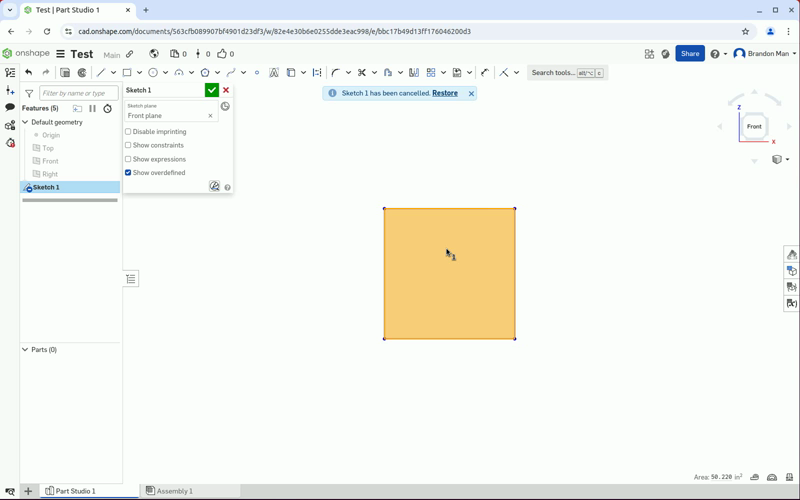
scroll(-6)
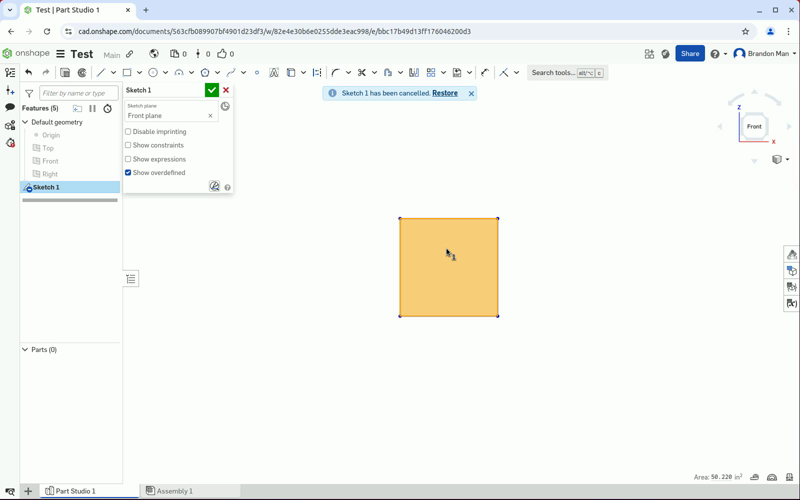
scroll(-6)
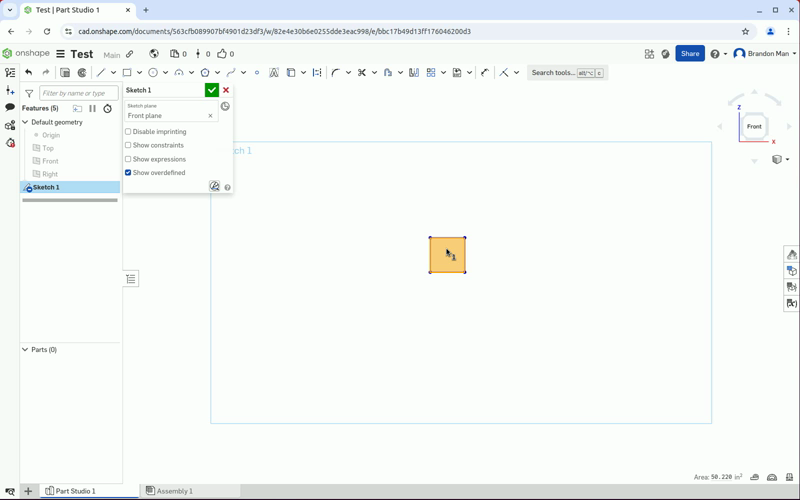
mouse_move(73, 352)
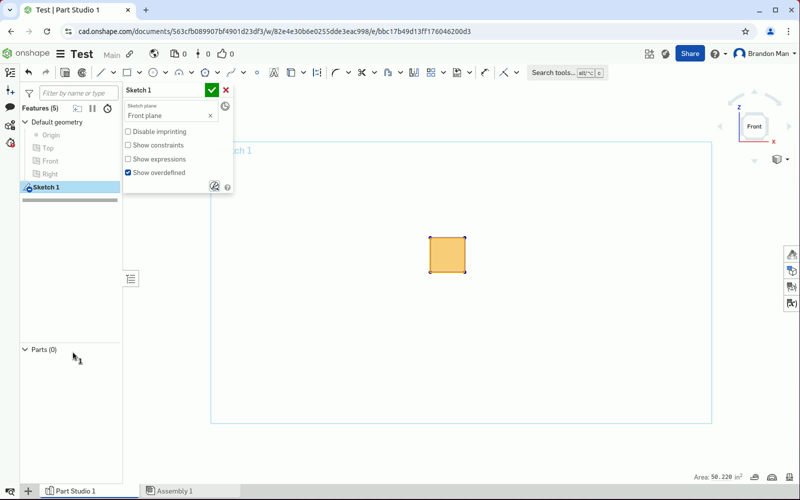
key(shift+y)
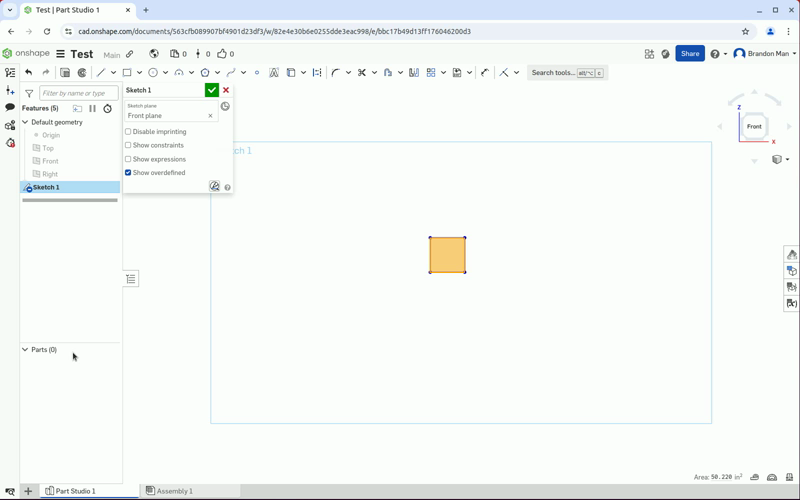
key(shift+e)
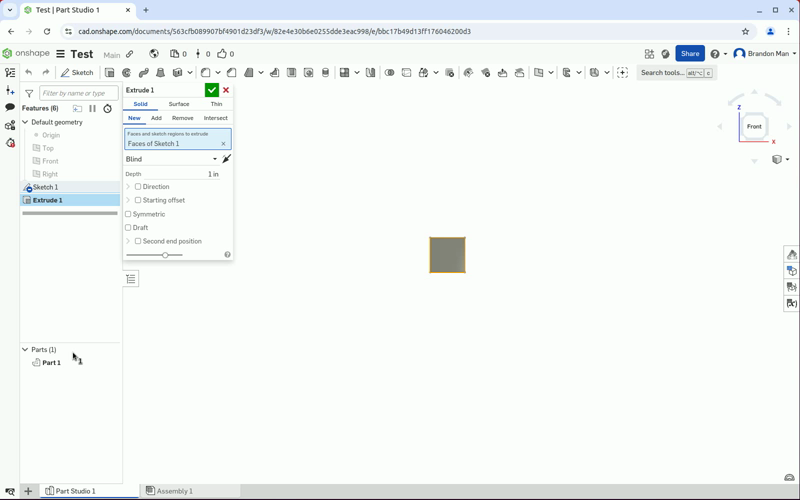
mouse_move(143, 106)
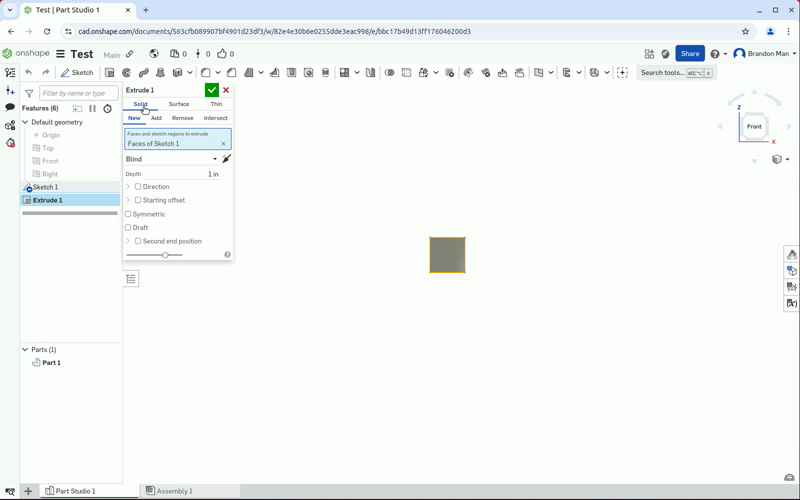
click(143, 106)
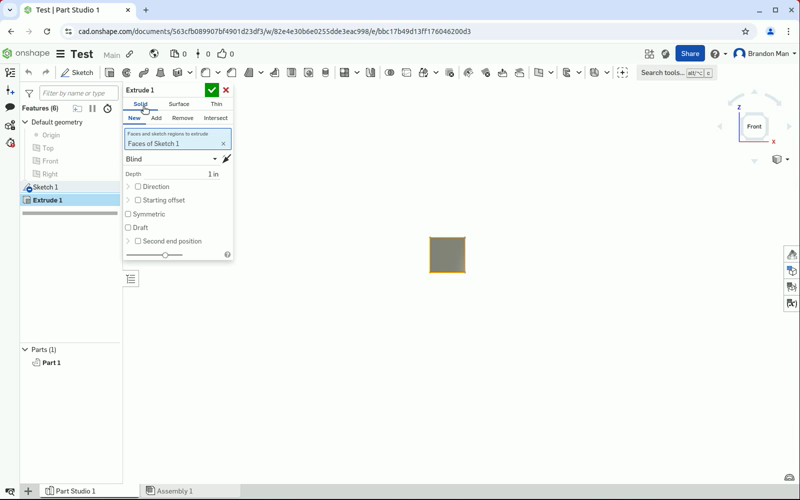
mouse_move(137, 120)
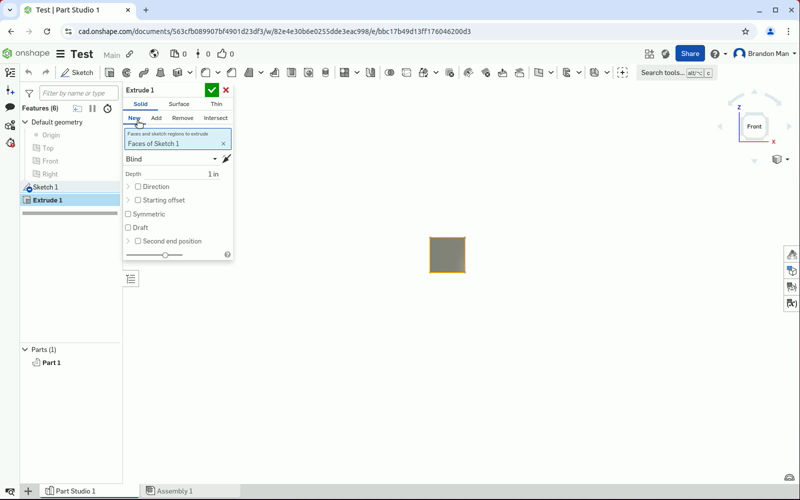
click(137, 120)
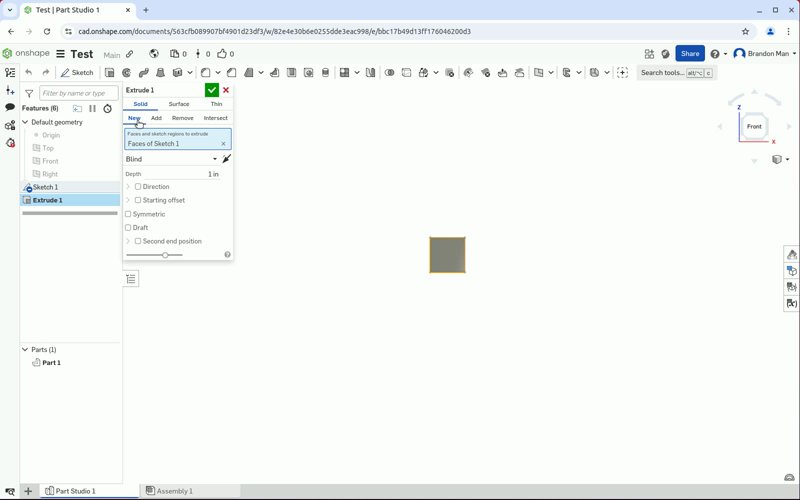
key(tab, 4)
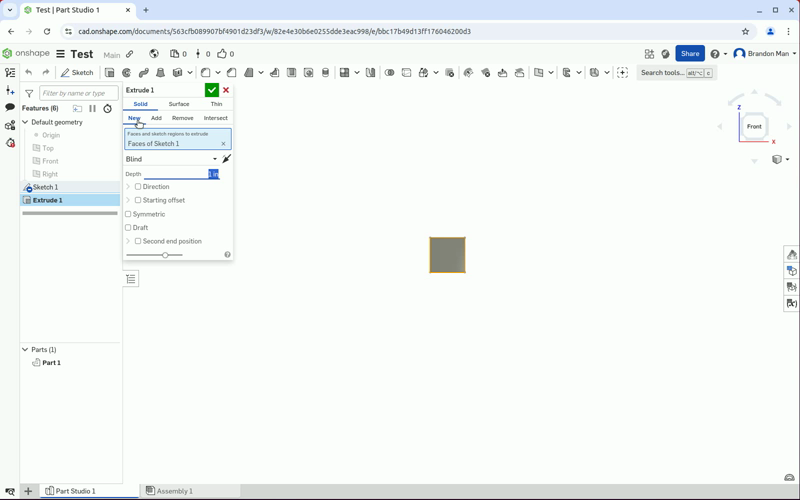
text(6.981)
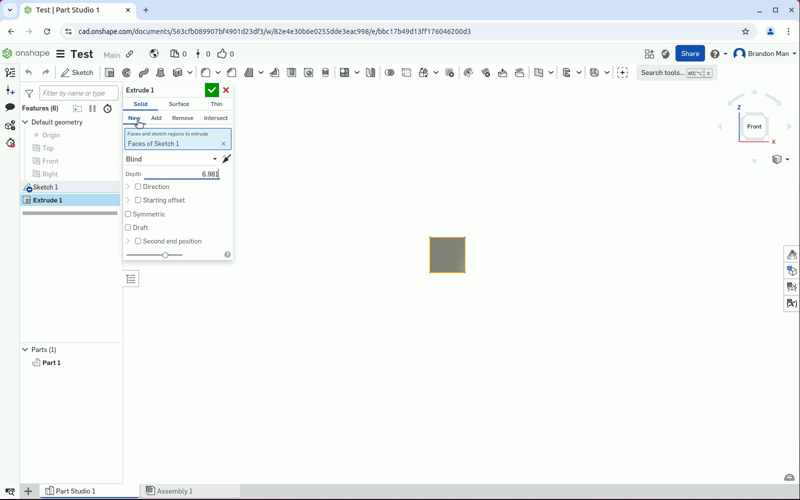
key(enter)
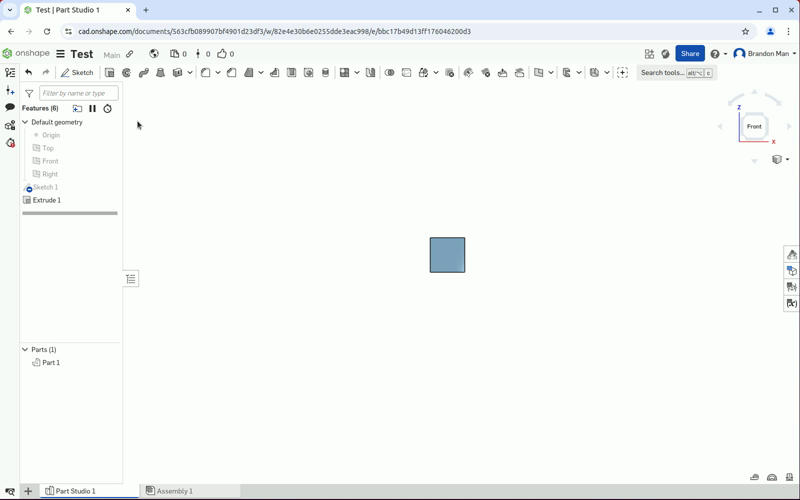
key(shift+h)
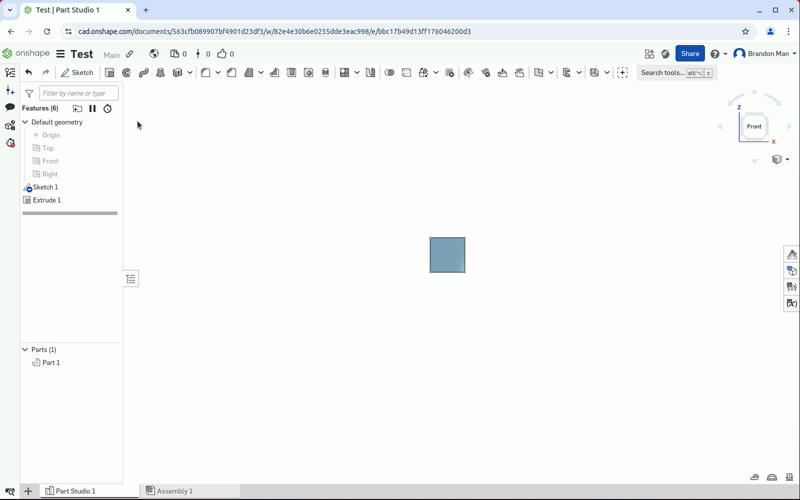
key(shift+h)
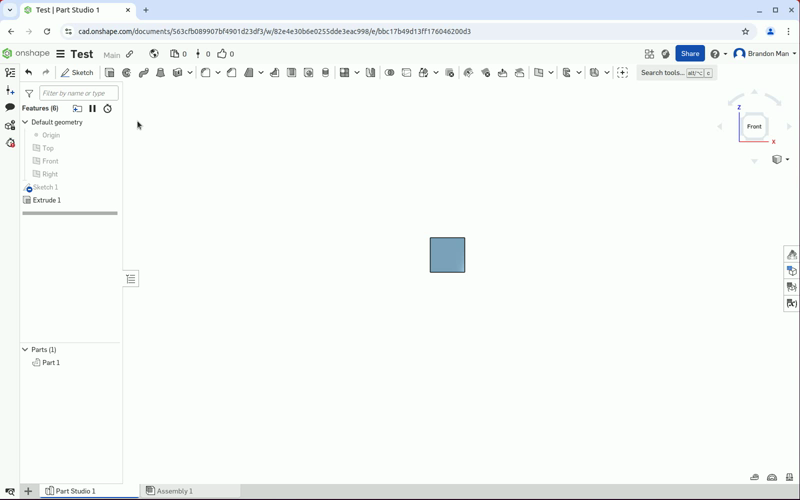
mouse_move(73, 189)
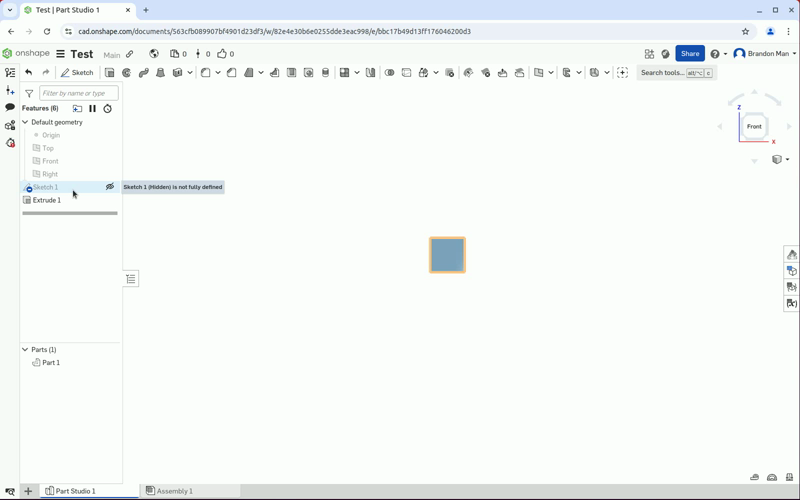
click(73, 189)
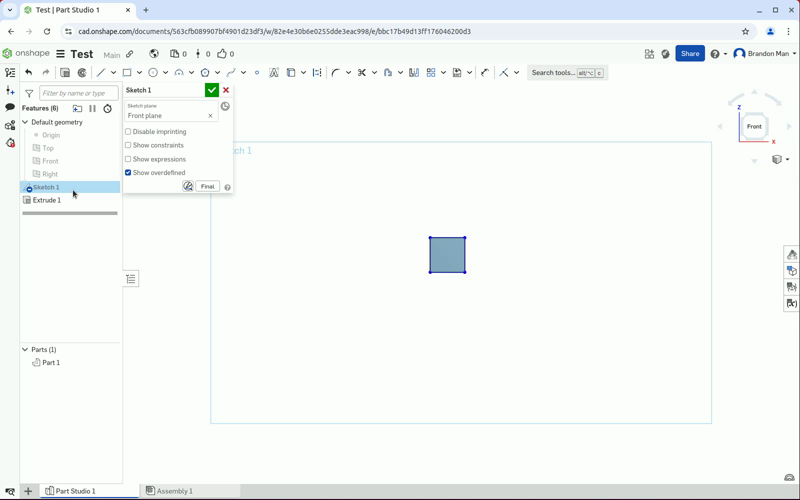
mouse_move(229, 92)
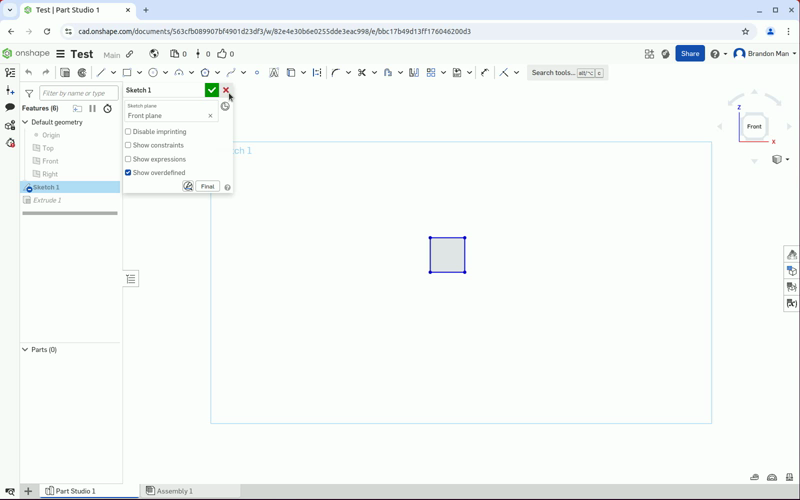
click(229, 92)
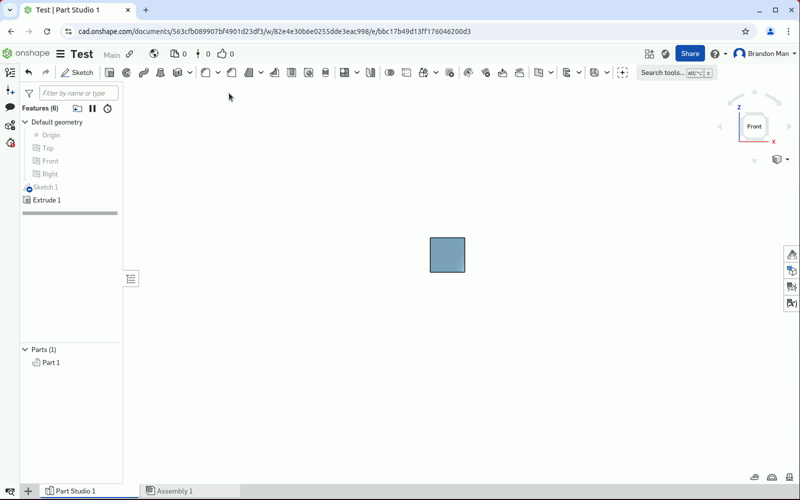
mouse_move(73, 352)
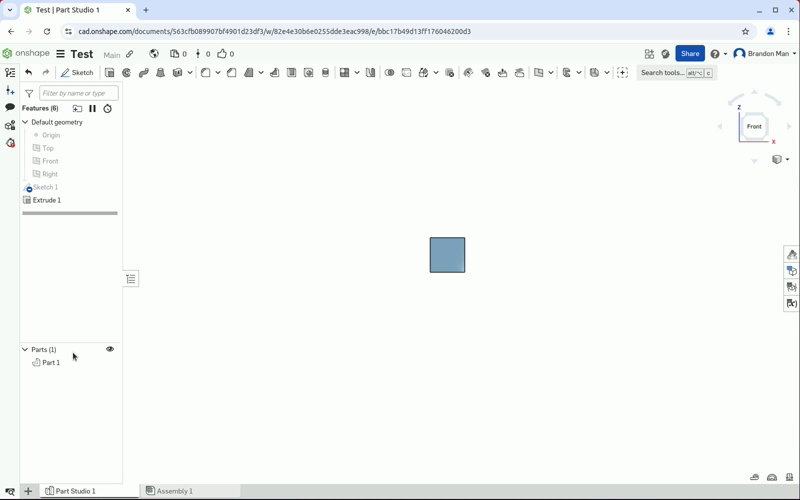
key(y)
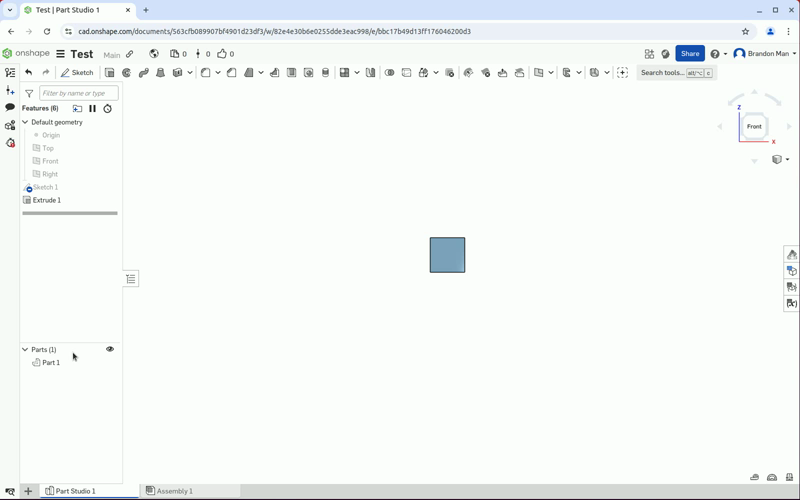
key(shift+p)
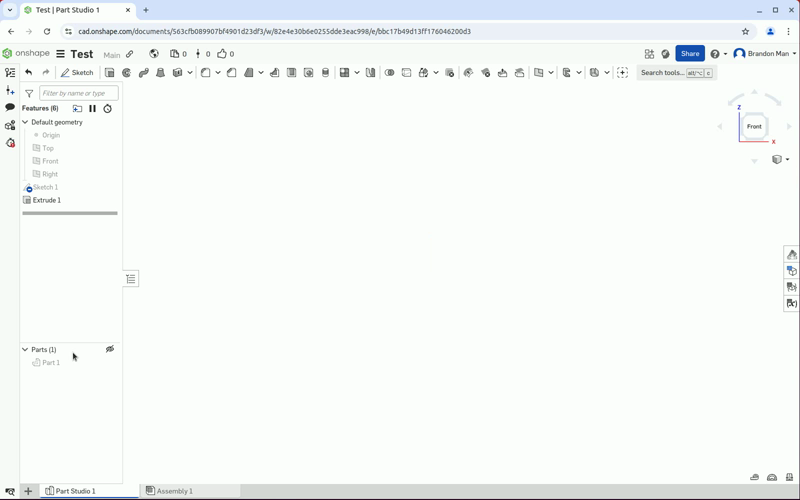
key(space)
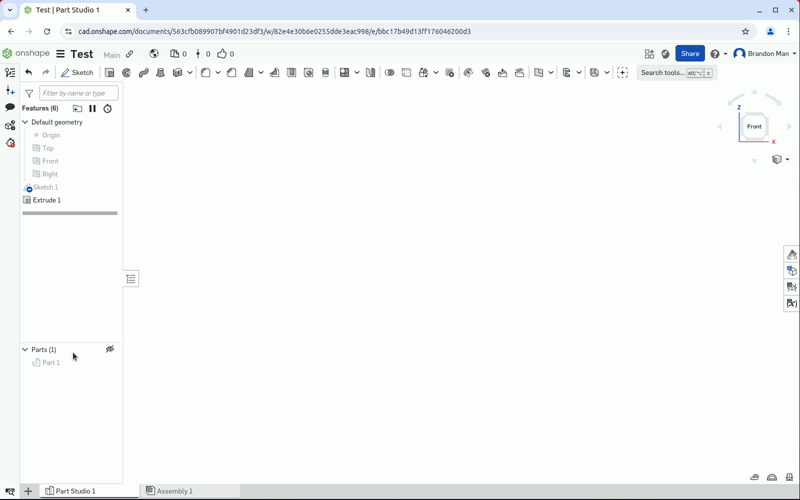
key_down(shift)
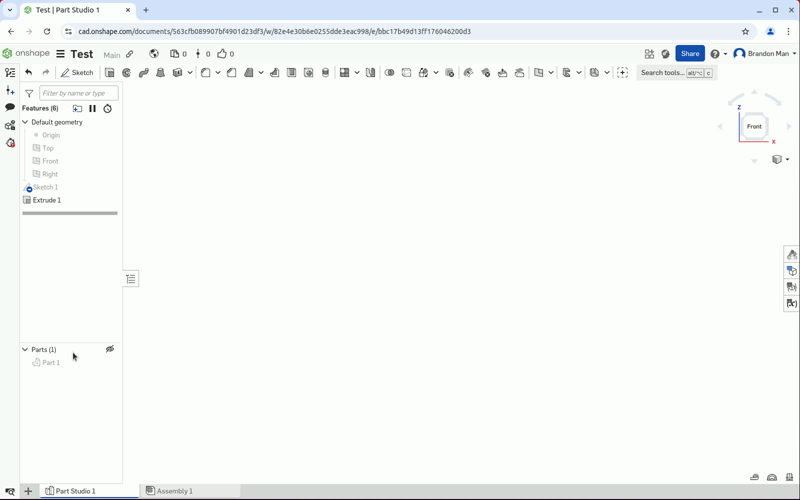
key(down)
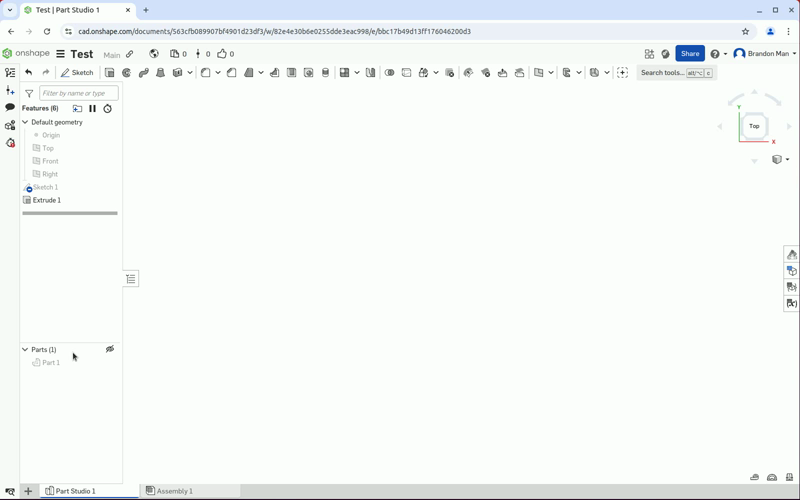
key_up(shift)
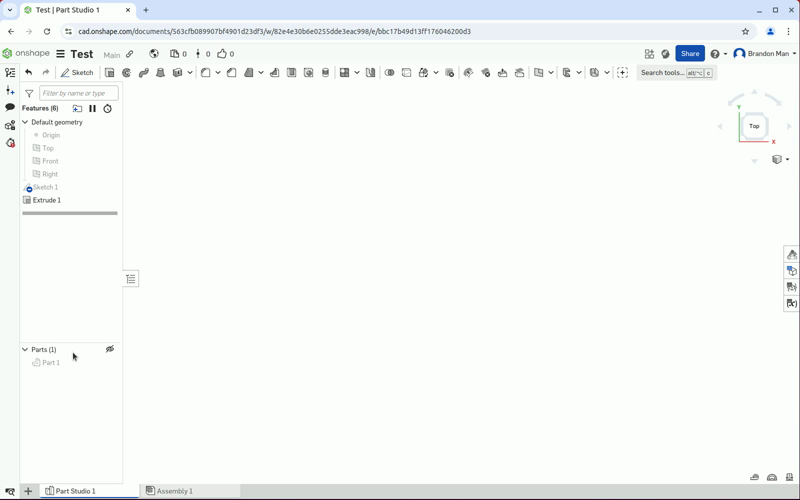
mouse_move(73, 352)
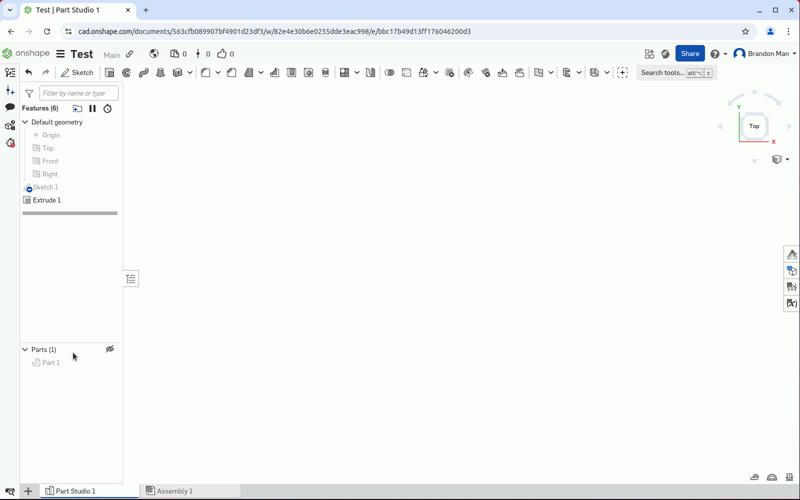
key(shift+y)
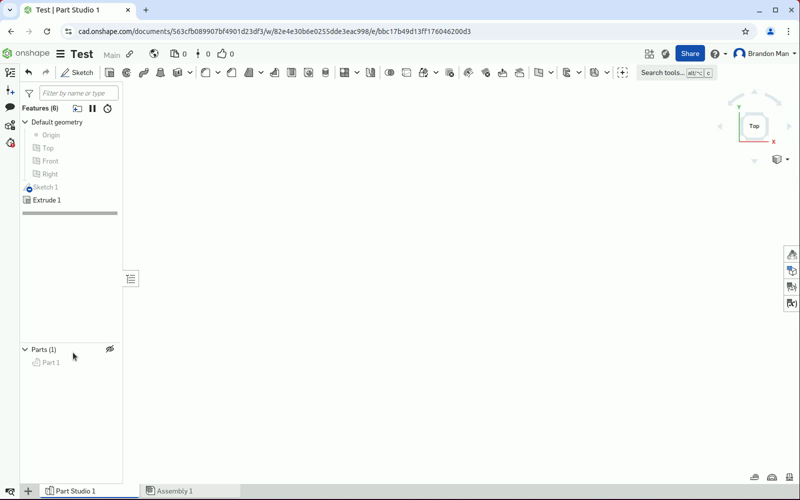
key(shift+s)
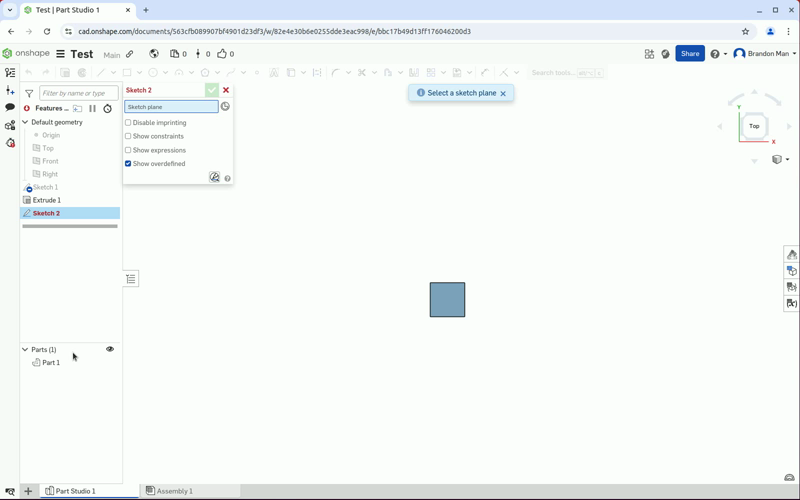
mouse_move(73, 150)
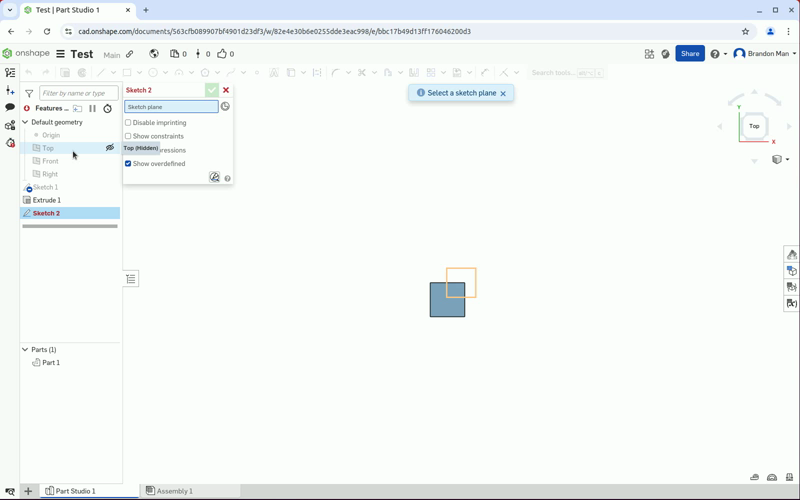
click(73, 150)
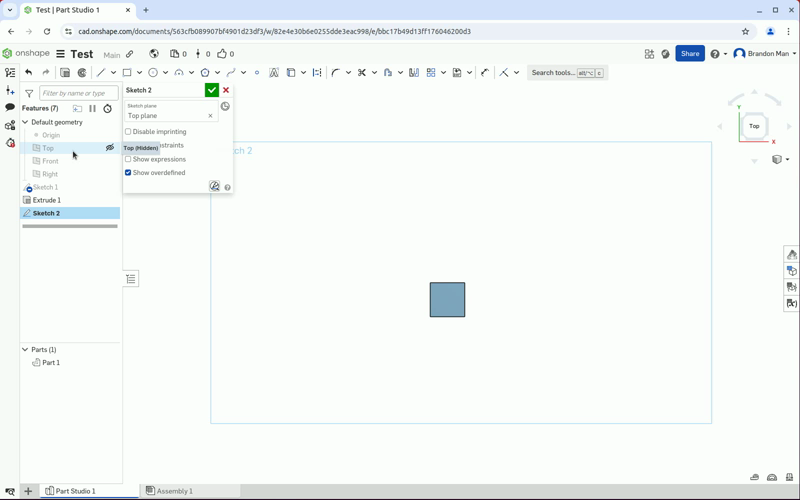
mouse_move(73, 352)
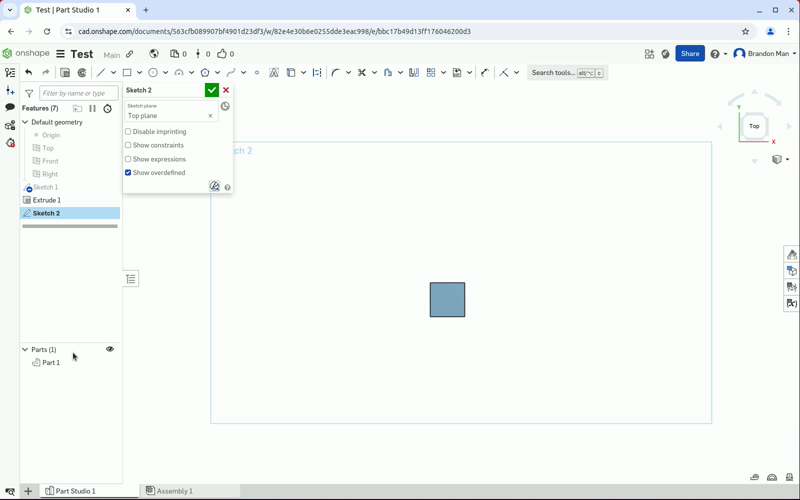
key(y)
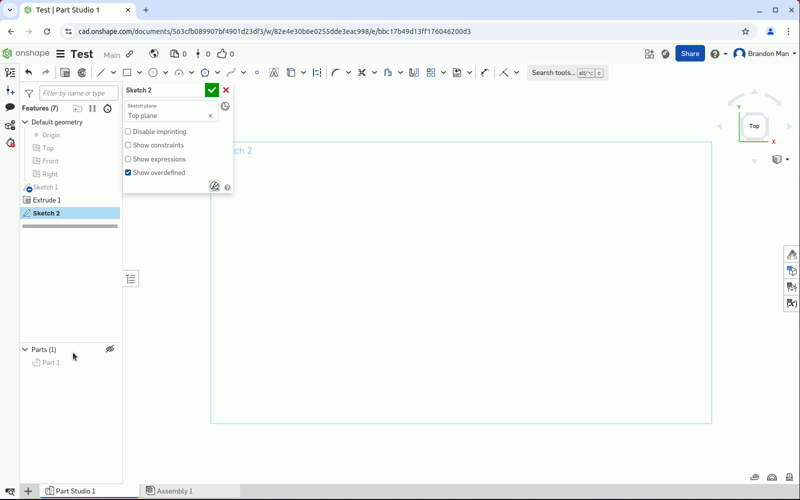
key(l)
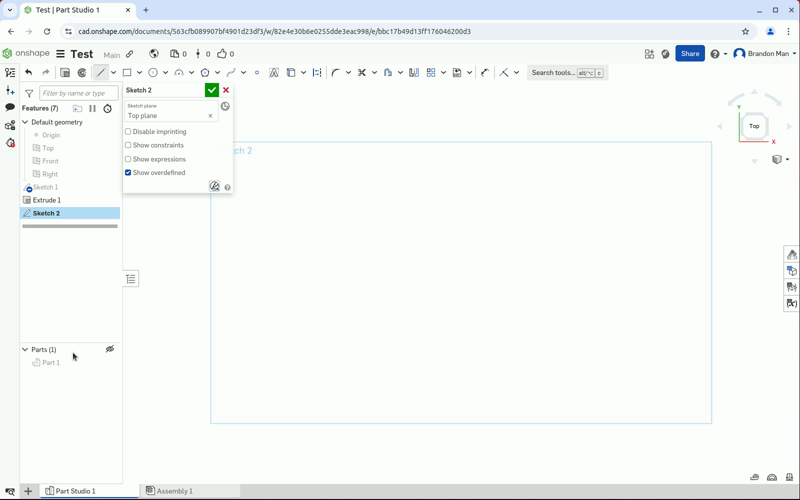
key_down(shift)
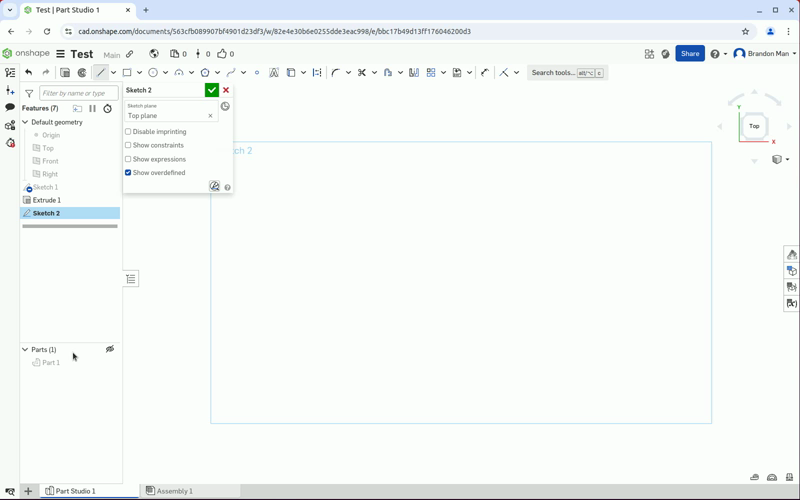
mouse_move(372, 337)
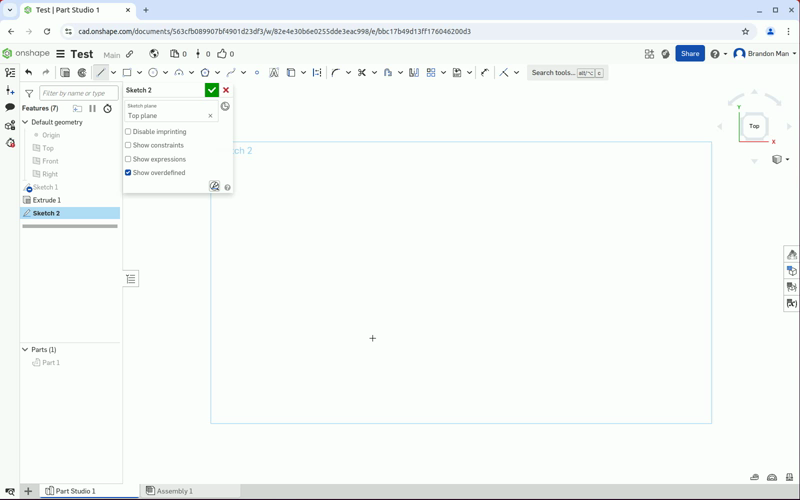
click(372, 337)
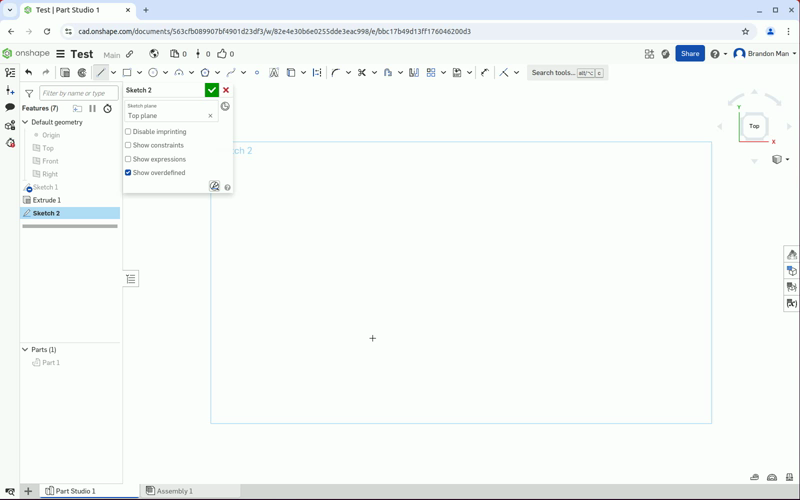
key_up(shift)
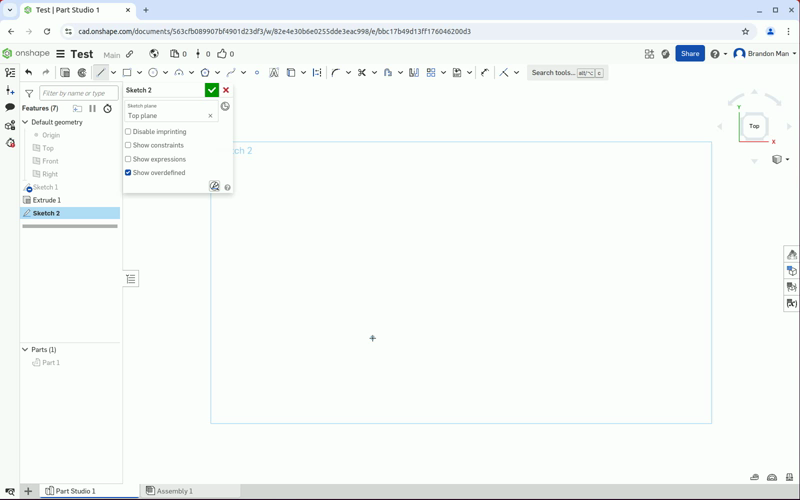
key_down(shift)
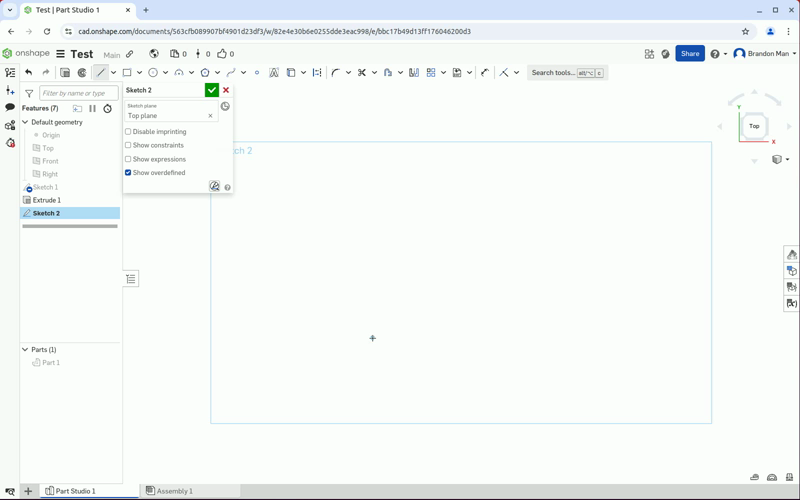
mouse_move(497, 337)
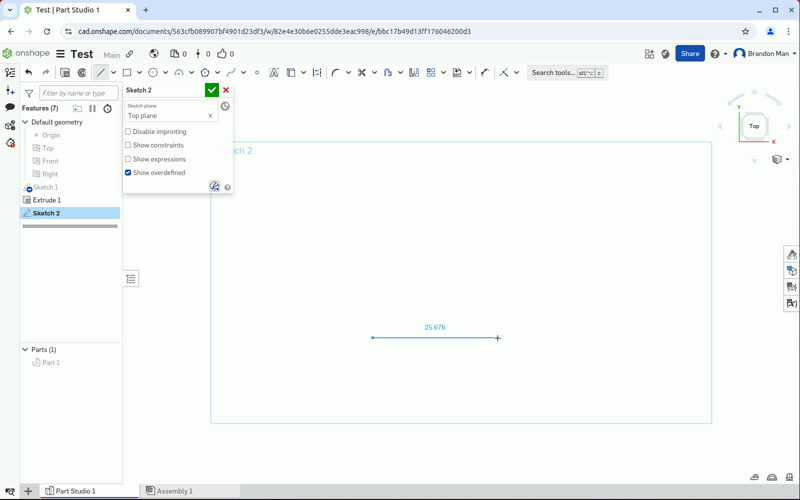
click(497, 337)
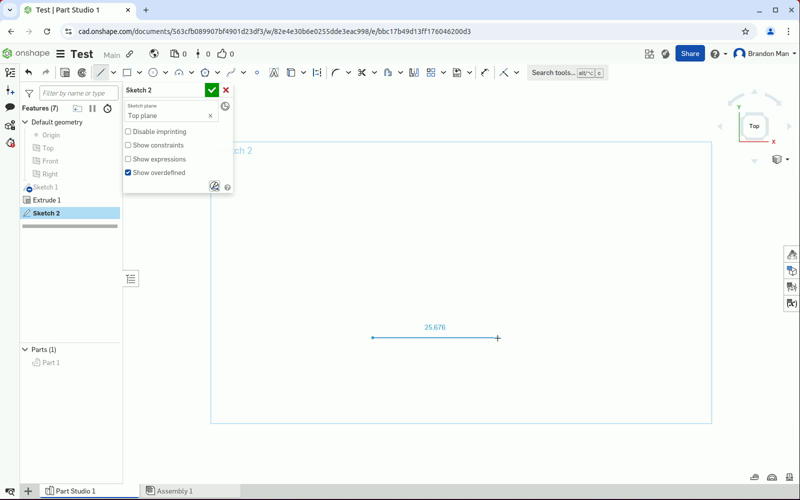
key_up(shift)
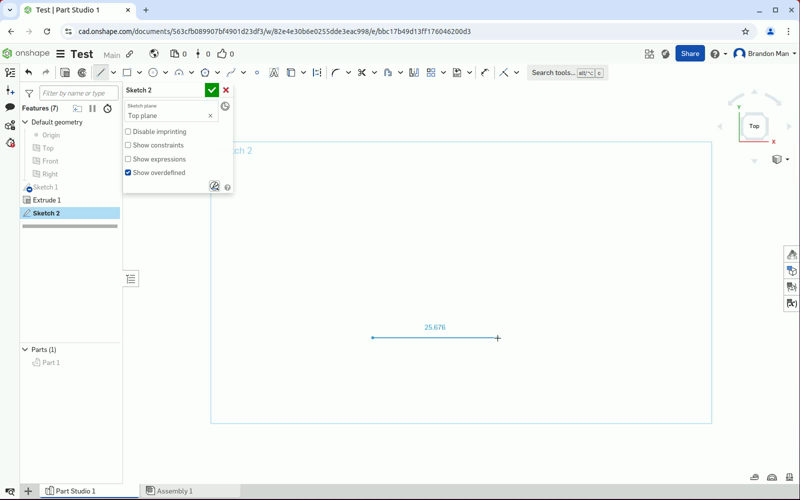
key_down(shift)
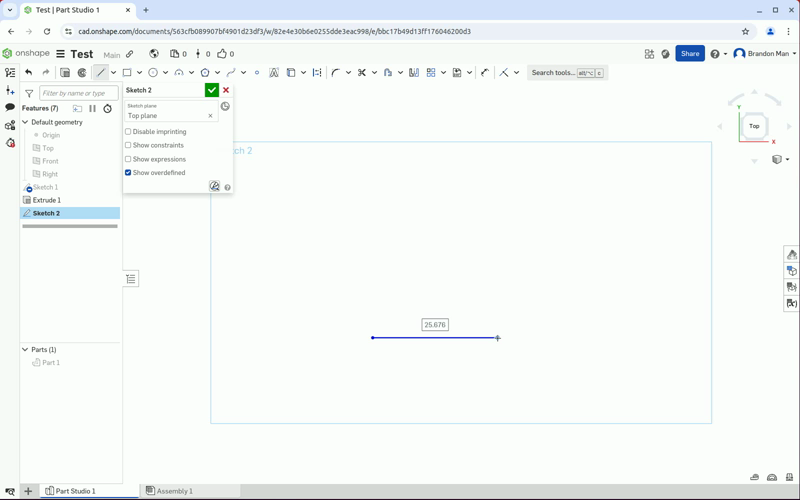
mouse_move(497, 170)
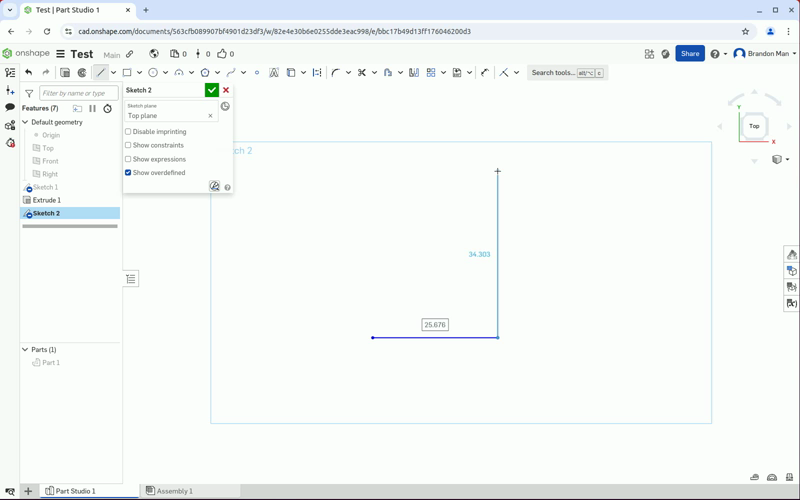
click(497, 170)
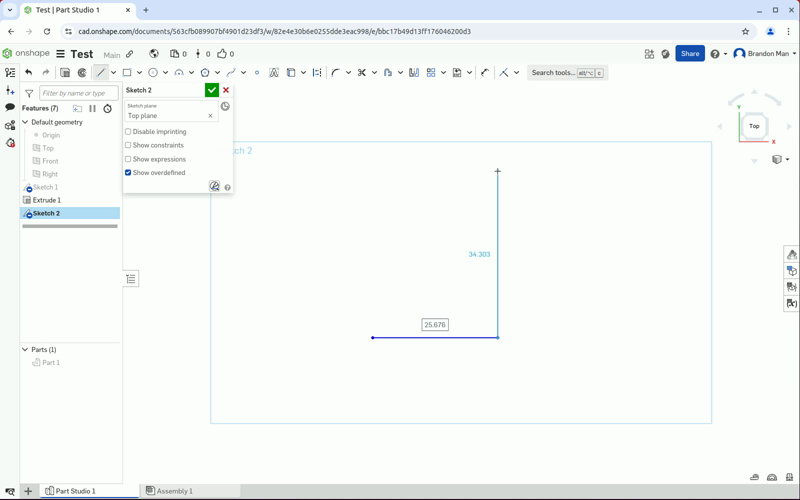
key_up(shift)
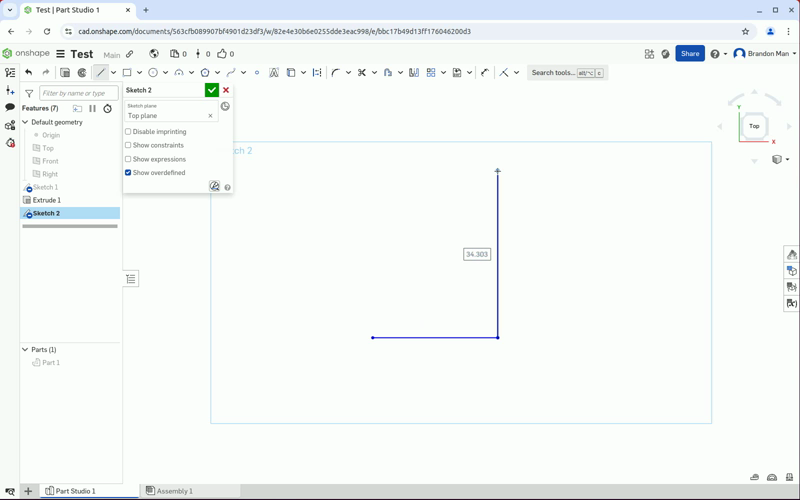
key_down(shift)
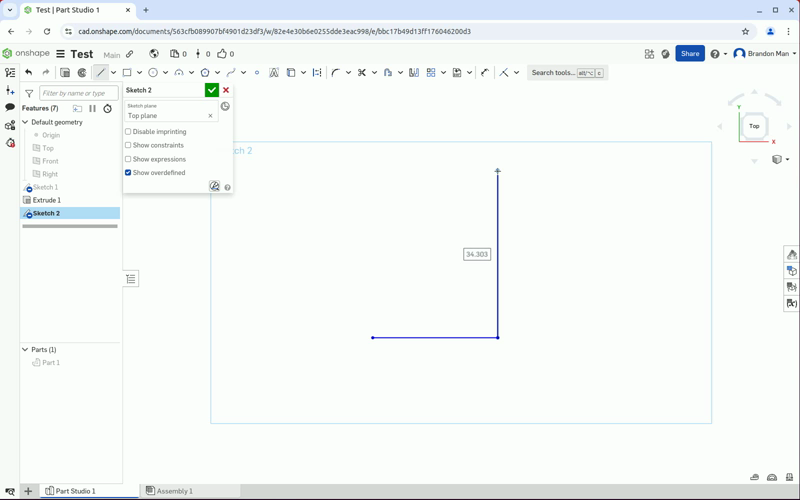
mouse_move(372, 170)
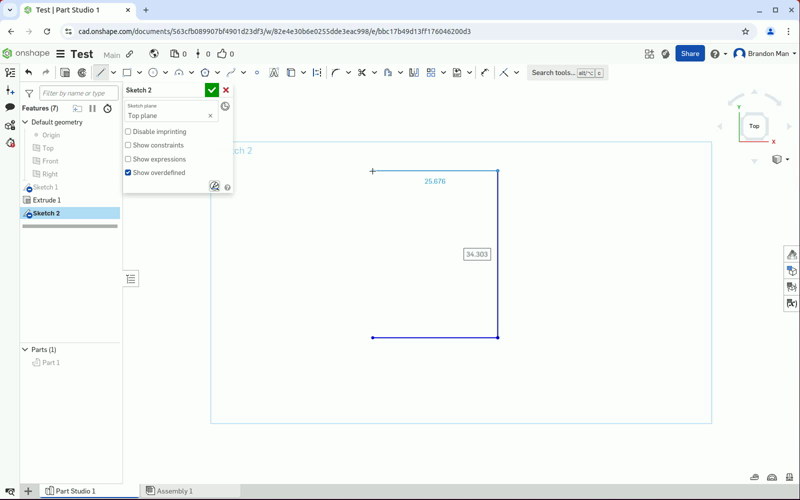
click(372, 170)
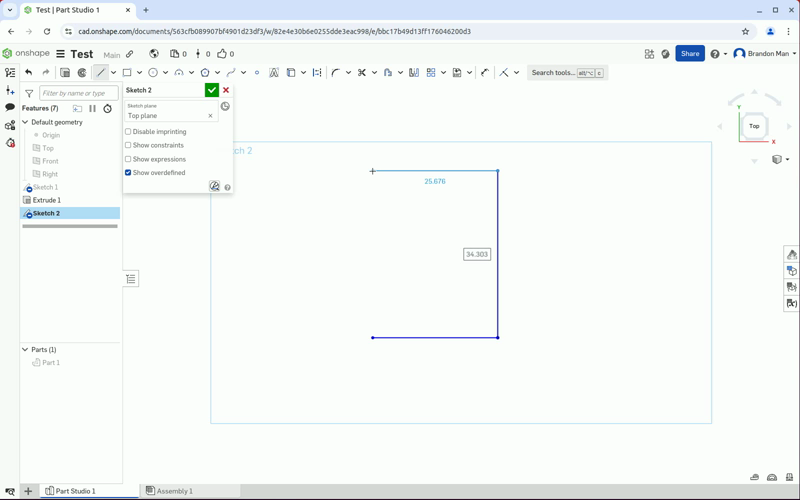
key_up(shift)
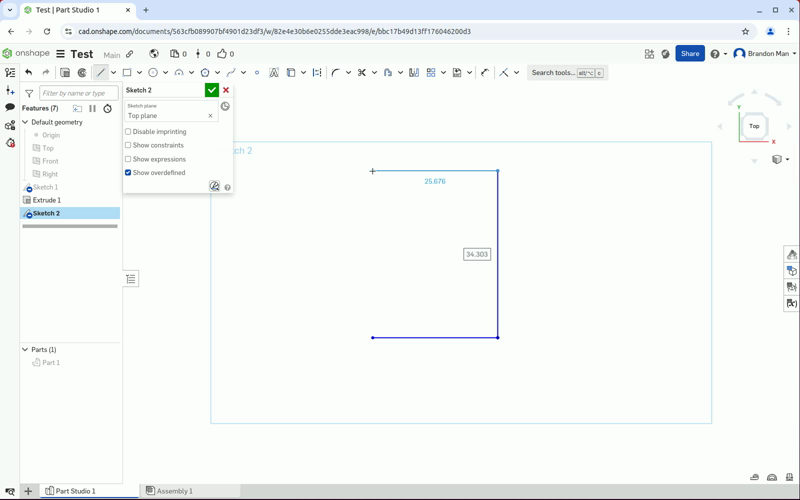
key_down(shift)
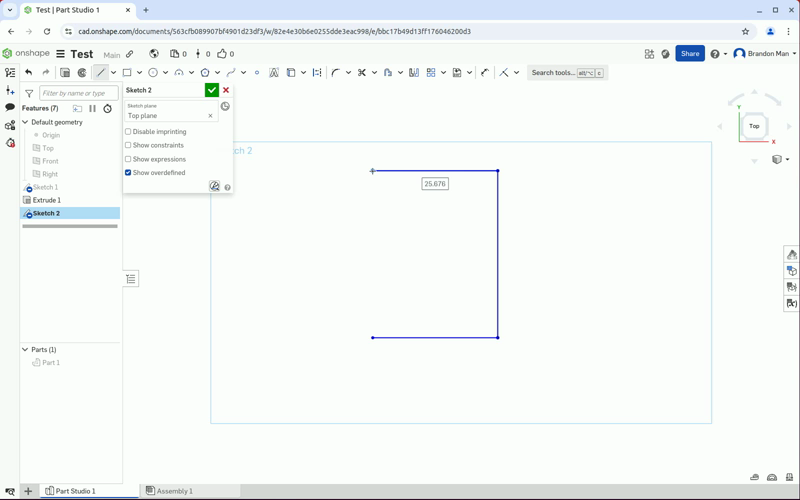
mouse_move(372, 337)
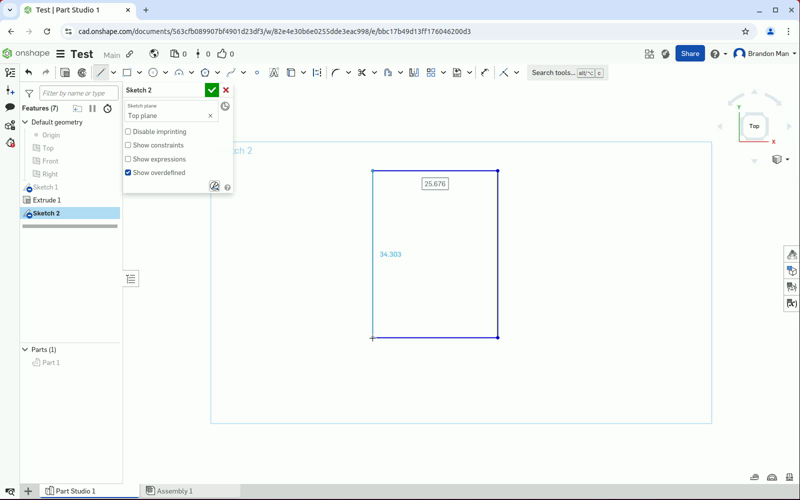
key_up(shift)
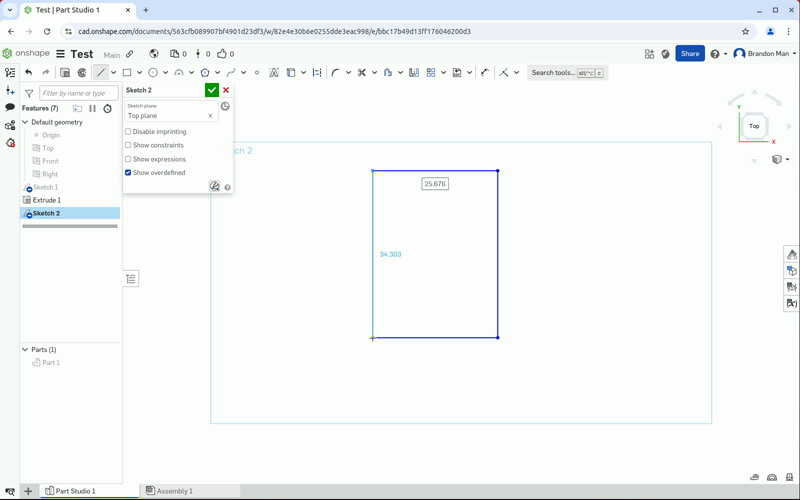
click(372, 337)
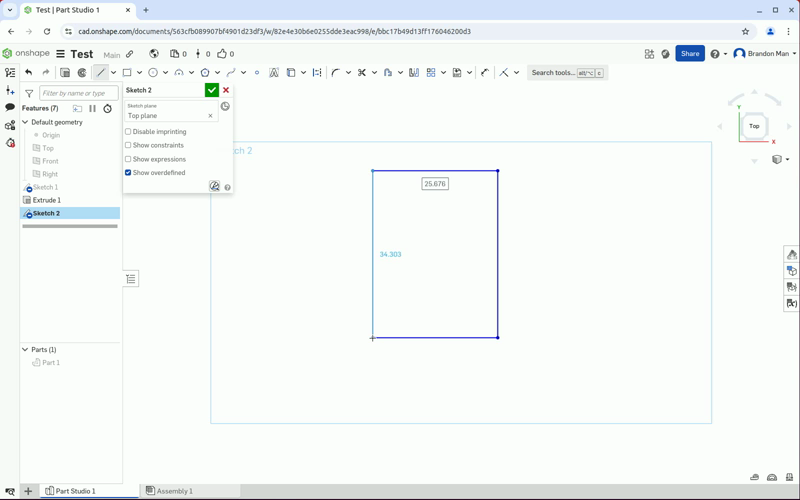
key(esc)
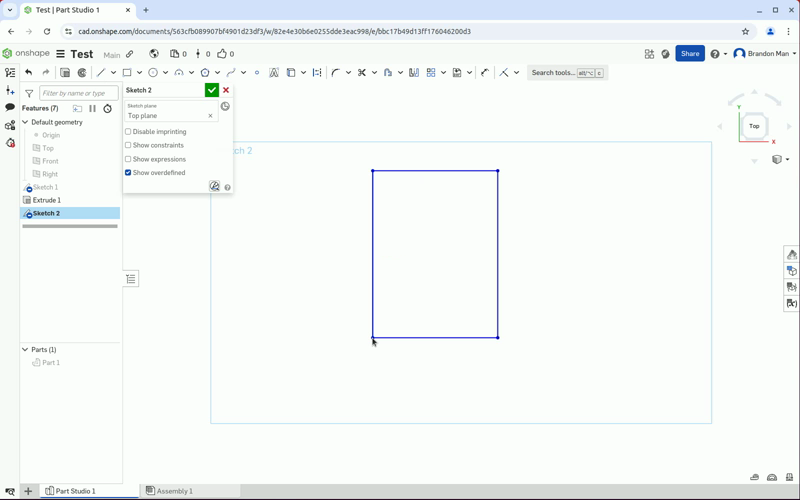
mouse_move(429, 190)
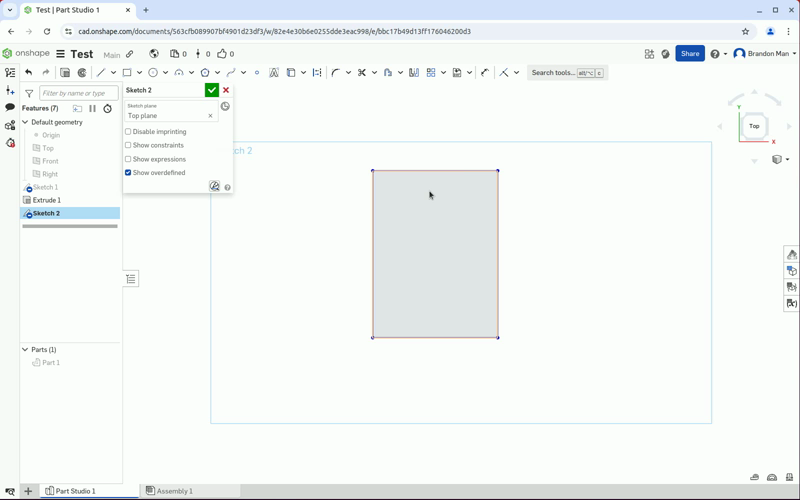
click(429, 190)
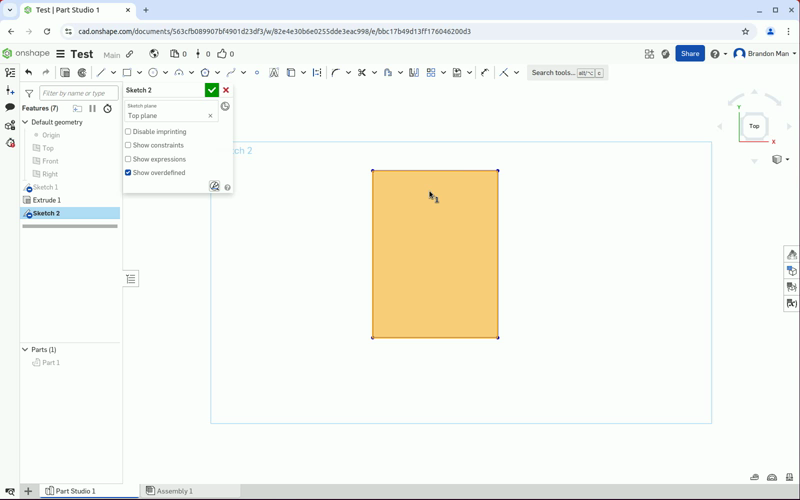
mouse_move(73, 352)
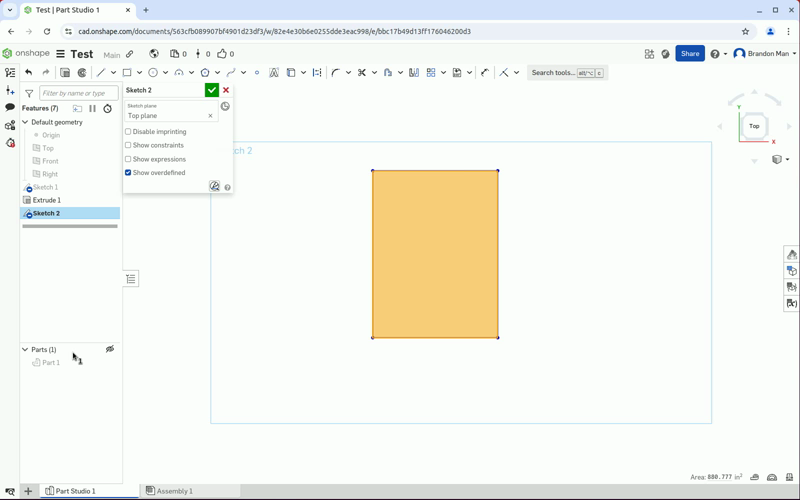
key(shift+y)
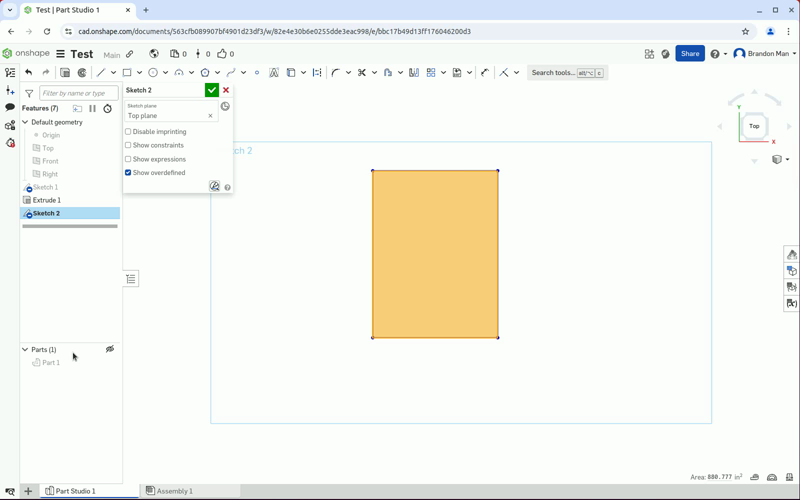
key(shift+e)
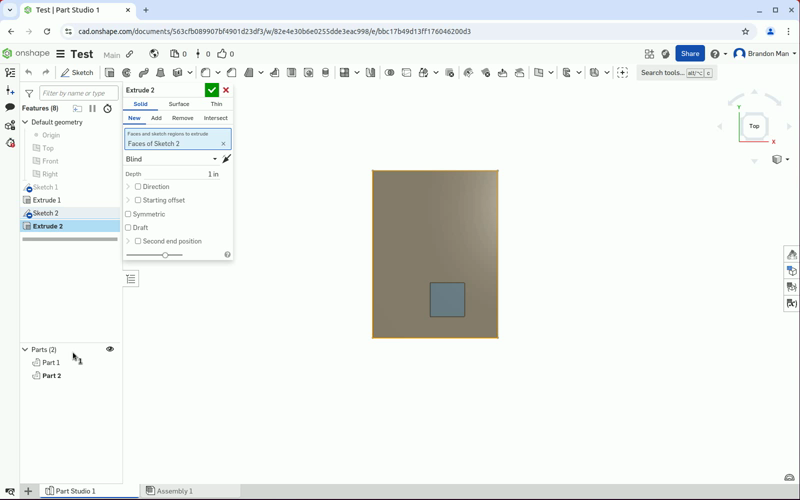
mouse_move(143, 106)
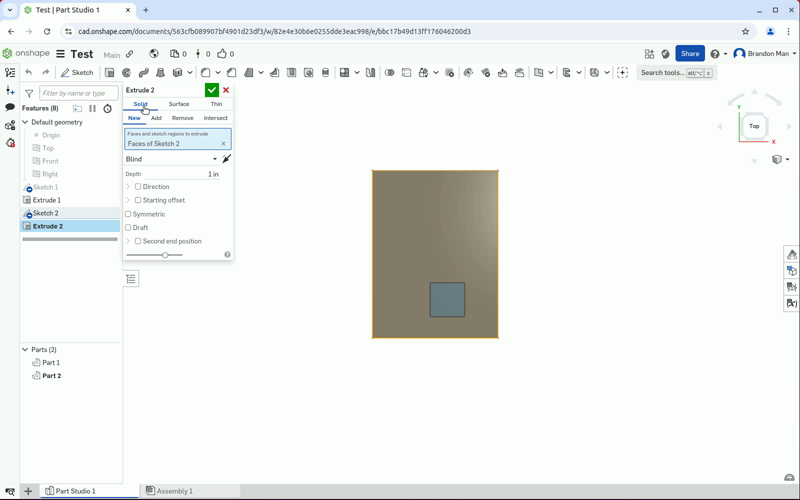
click(143, 106)
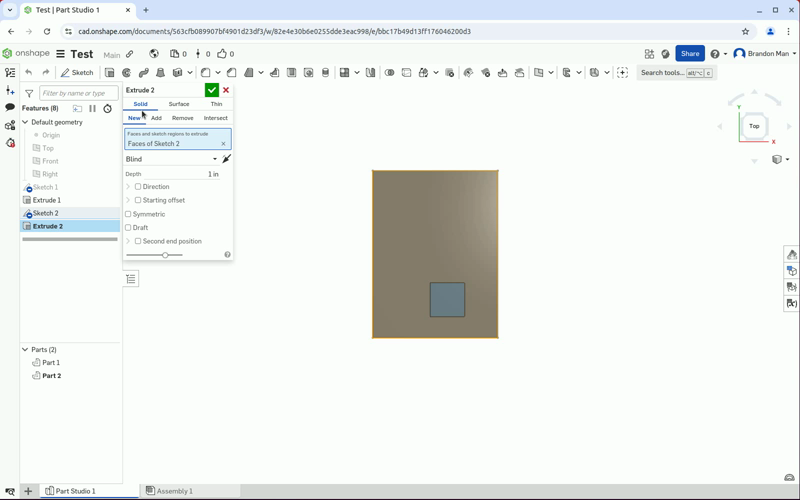
mouse_move(137, 120)
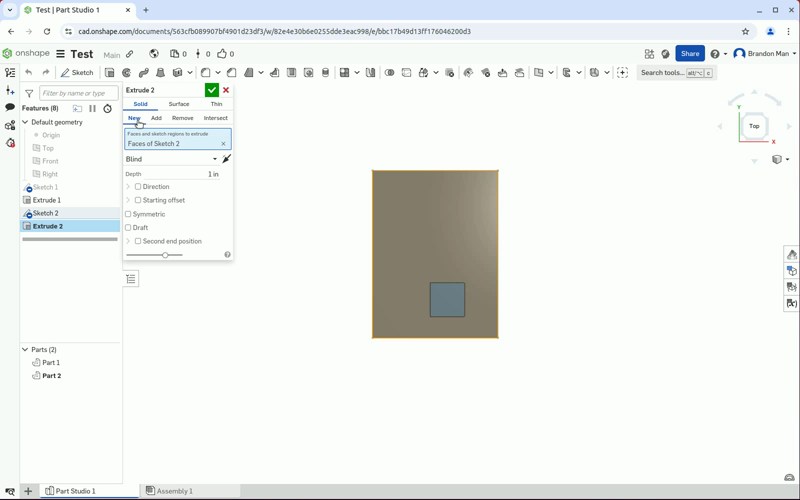
click(137, 120)
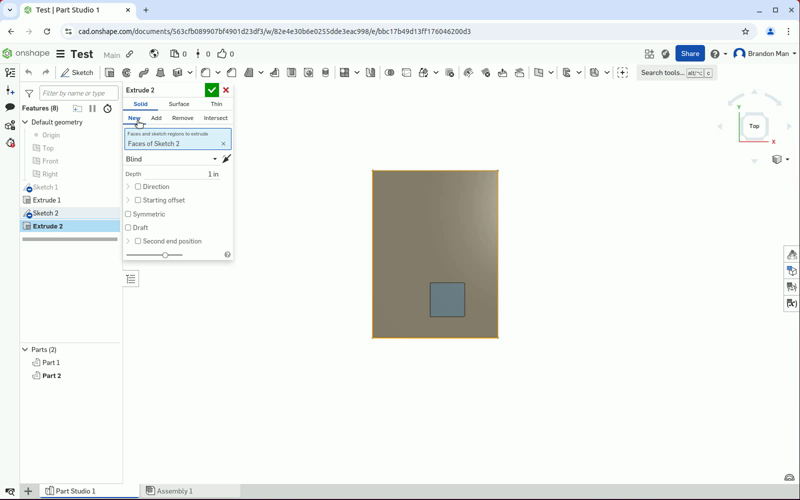
key(tab, 4)
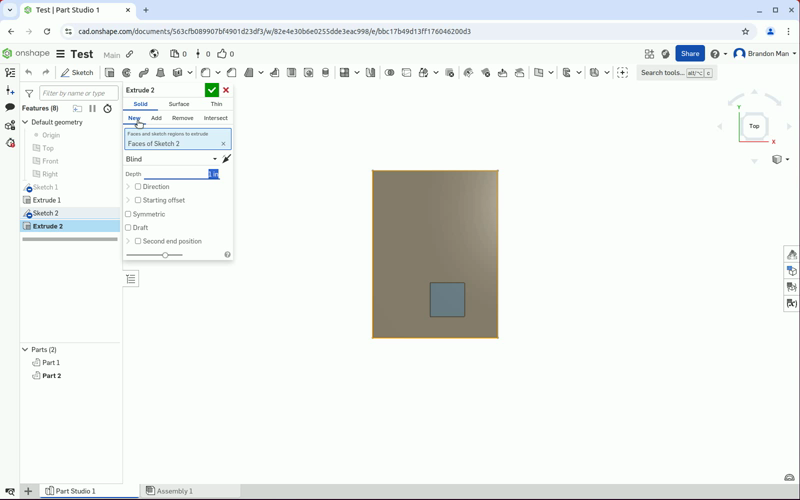
text(-1.685)
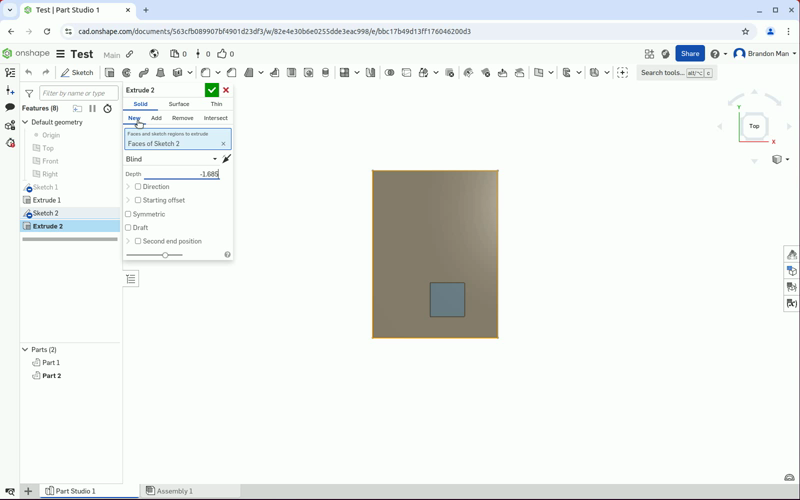
key(enter)
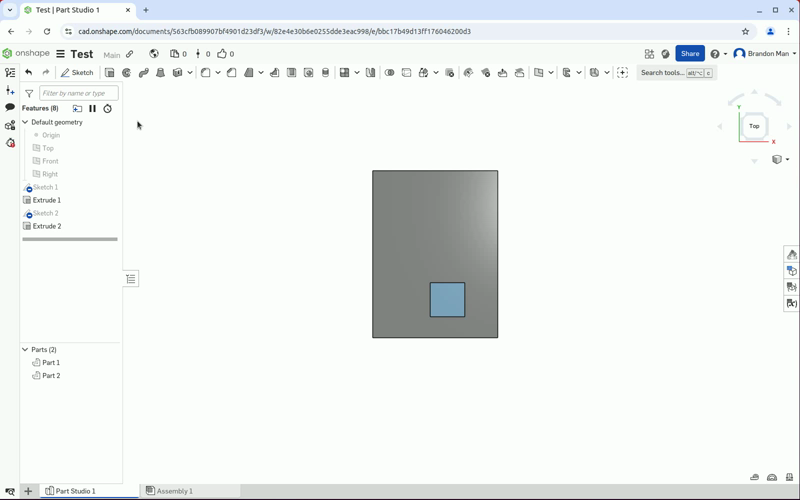
key(shift+h)
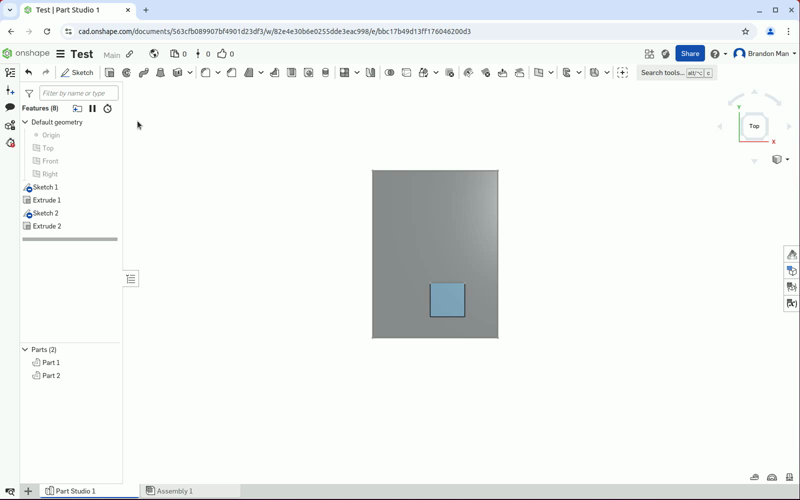
key(shift+h)
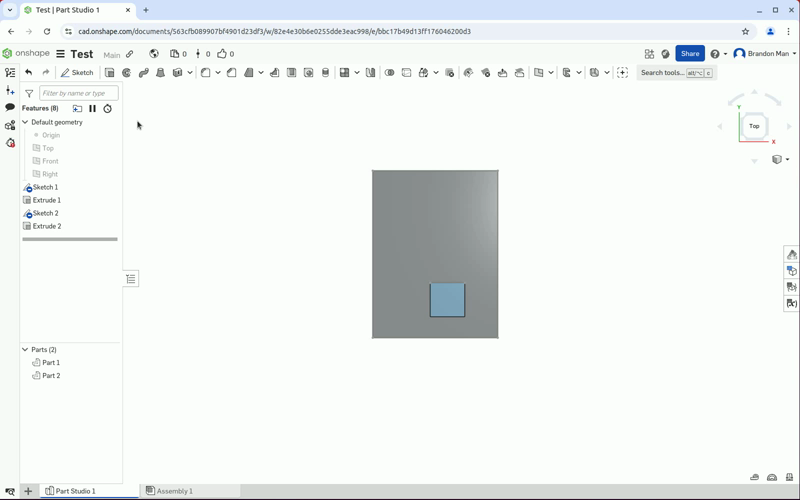
key(shift+7)
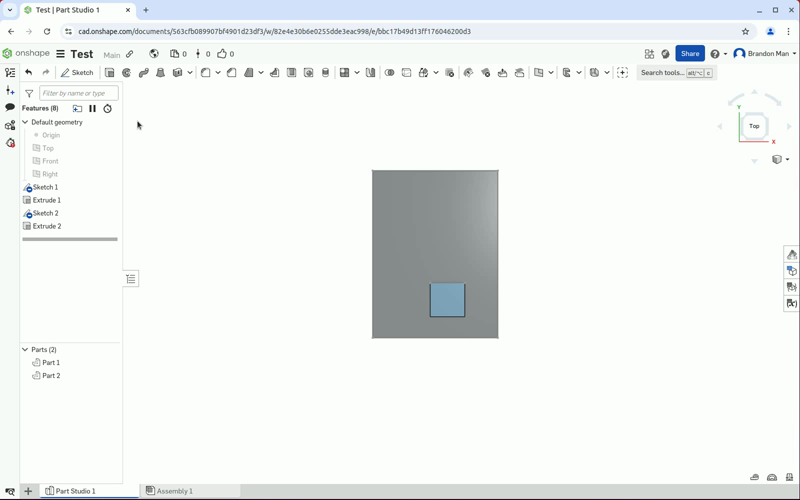
key(up, 3)
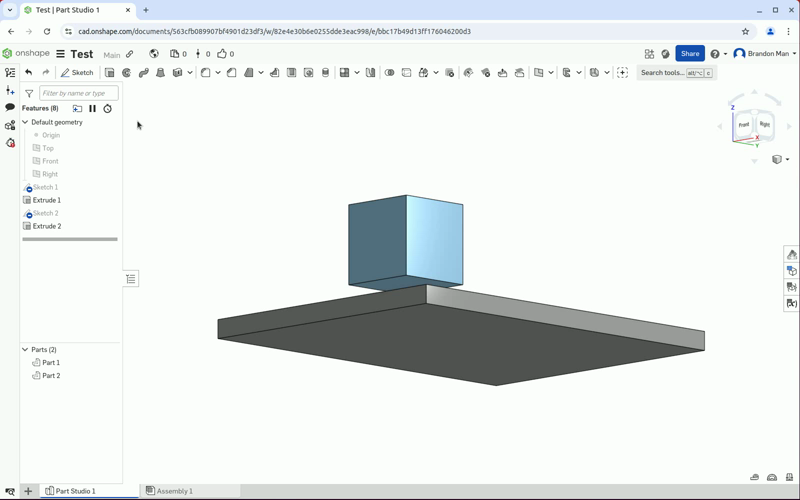
key(left, 3)
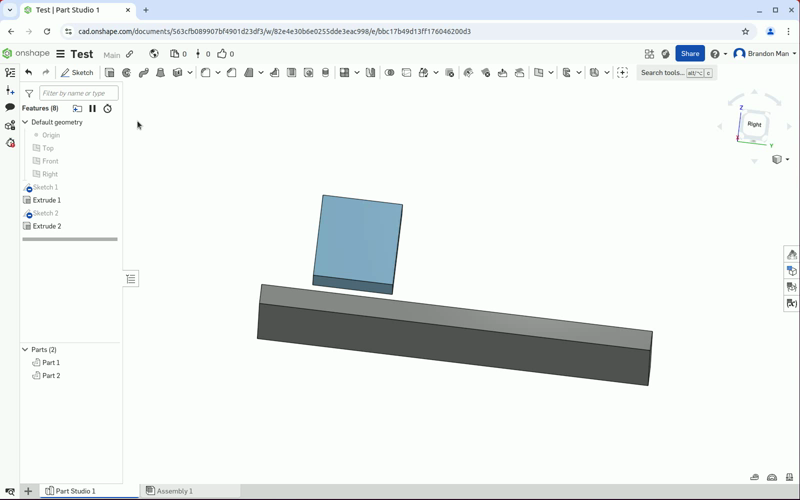
key(right, 3)
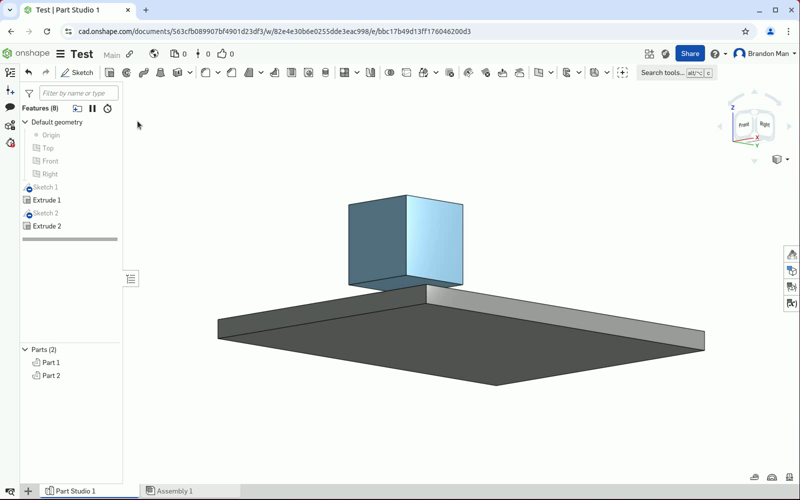
key(down, 3)
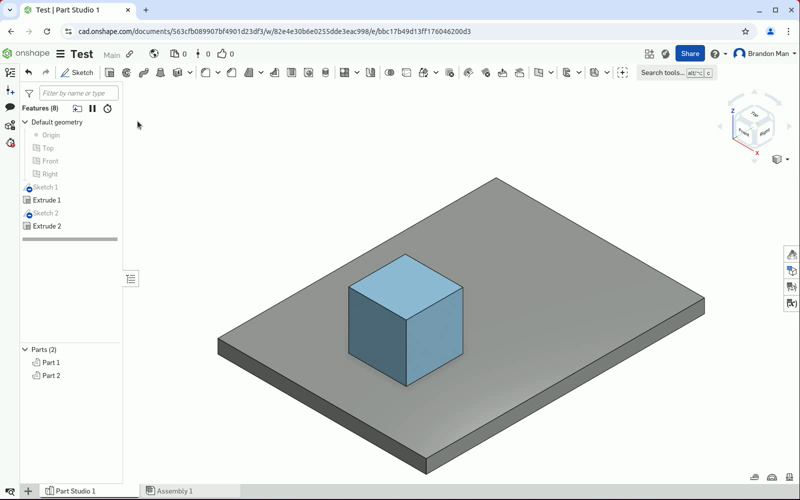
mouse_move(73, 189)
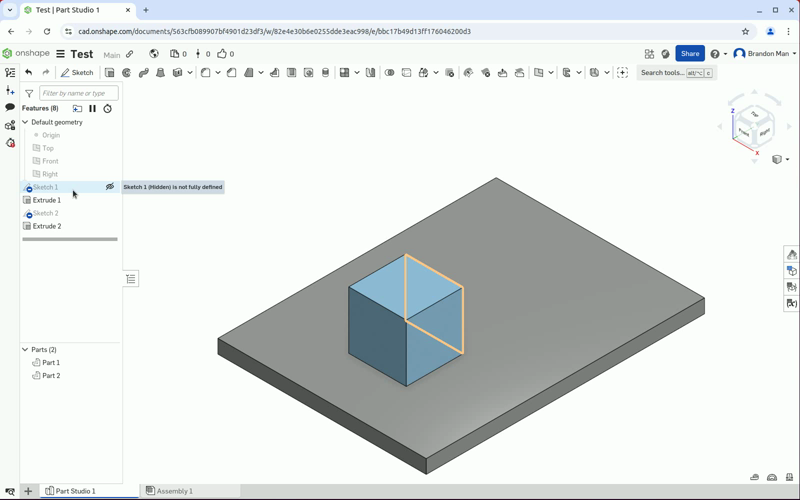
click(73, 189)